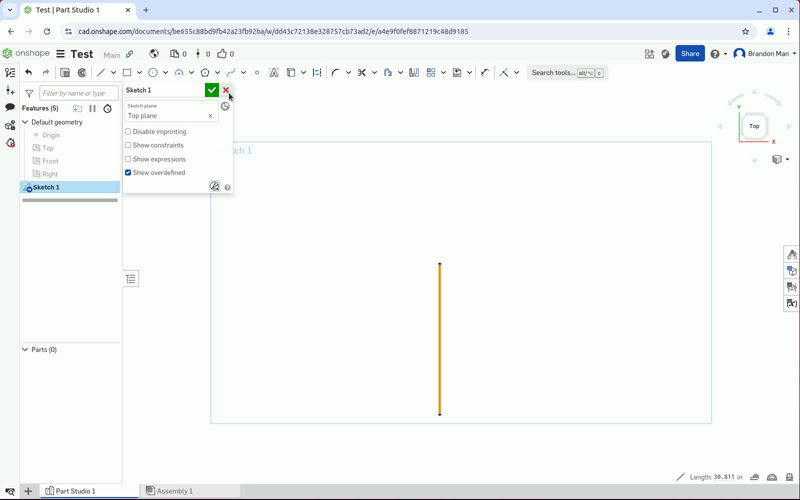
key(shift+h)
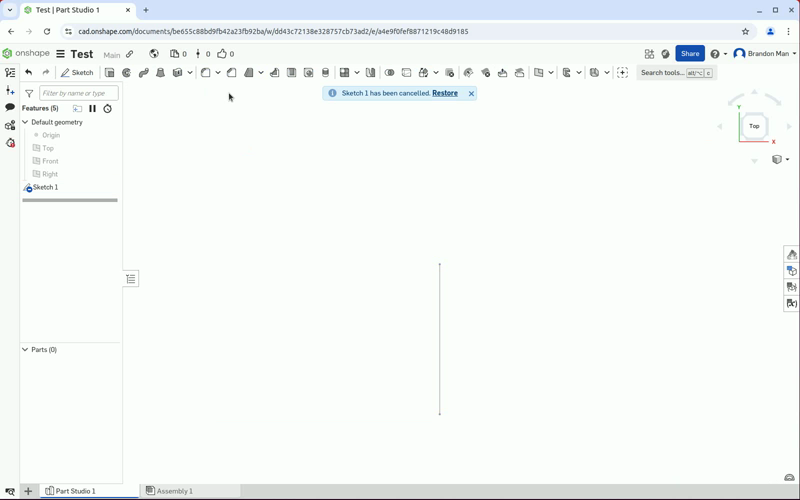
key(shift+s)
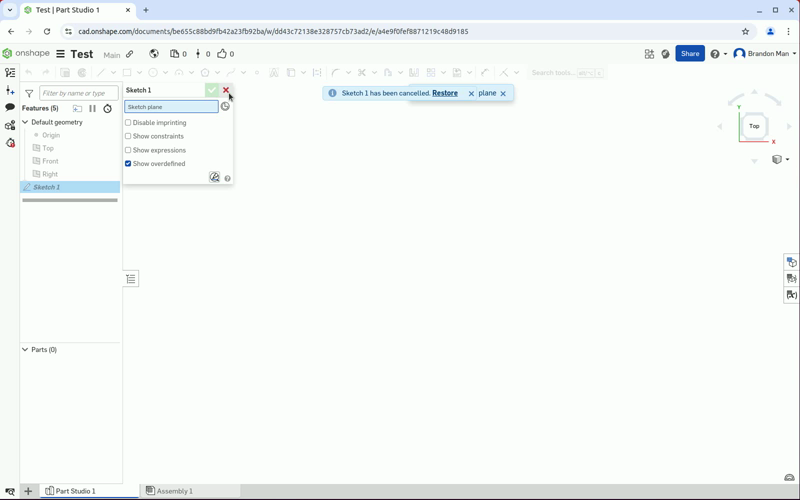
mouse_move(73, 150)
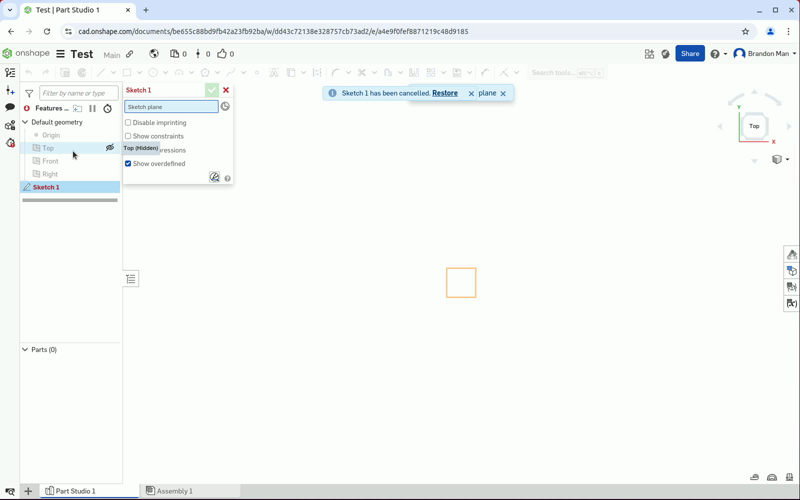
click(73, 150)
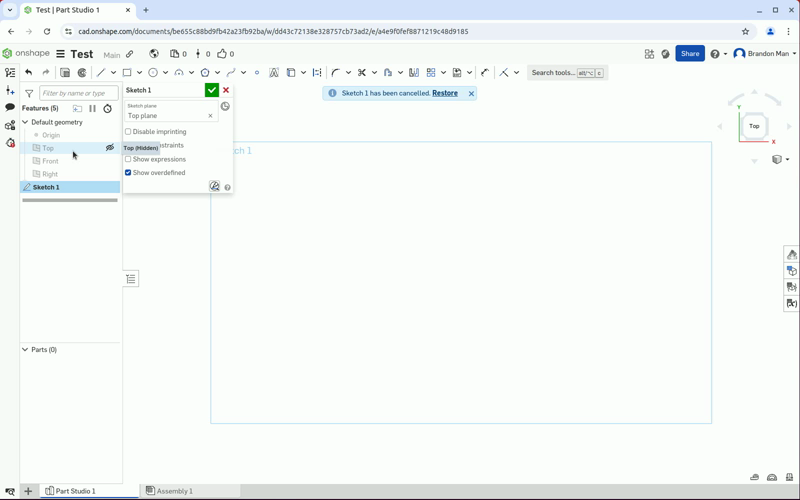
mouse_move(73, 352)
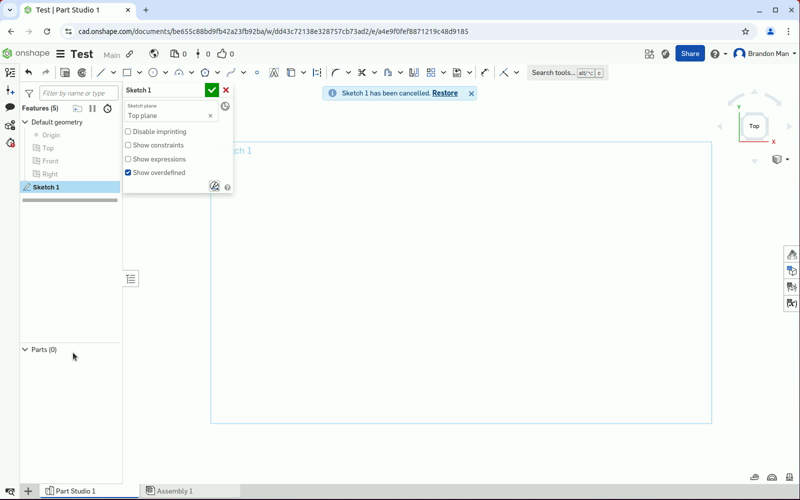
key(y)
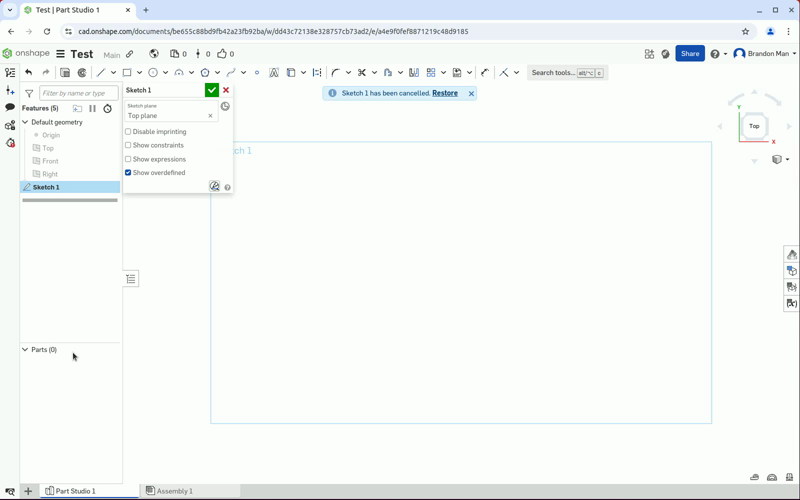
key(l)
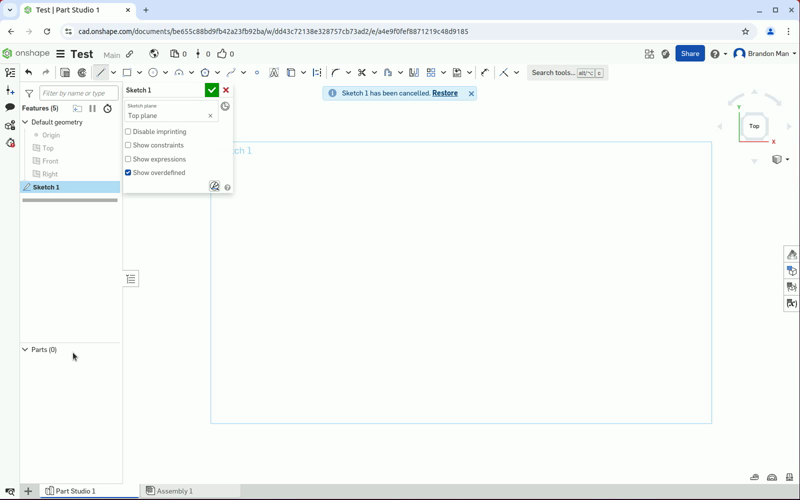
key_down(shift)
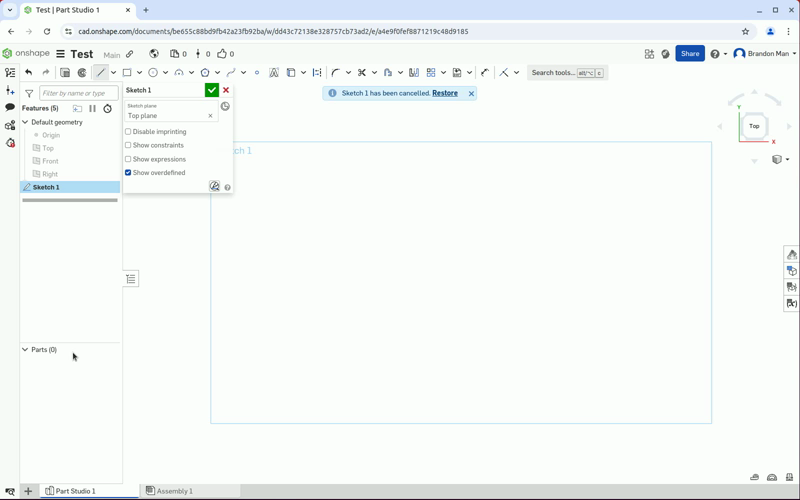
mouse_move(348, 320)
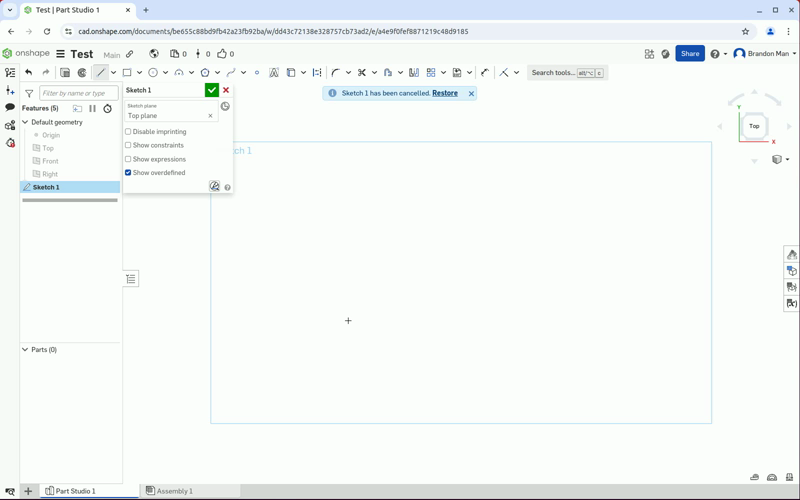
click(348, 320)
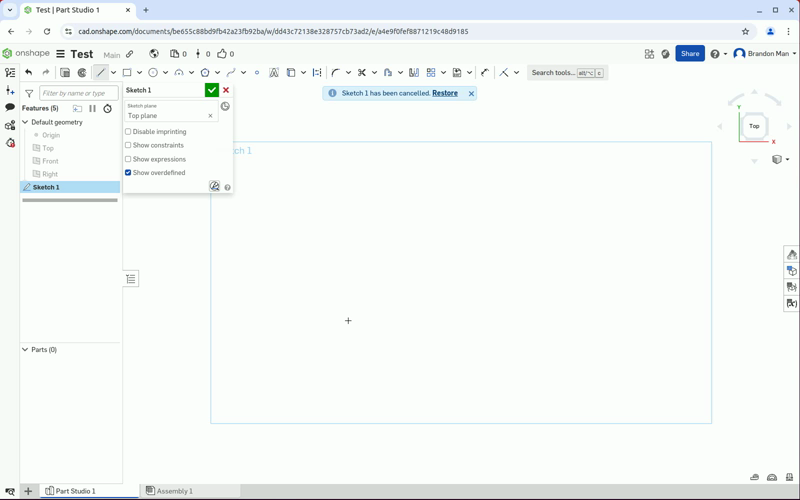
key_up(shift)
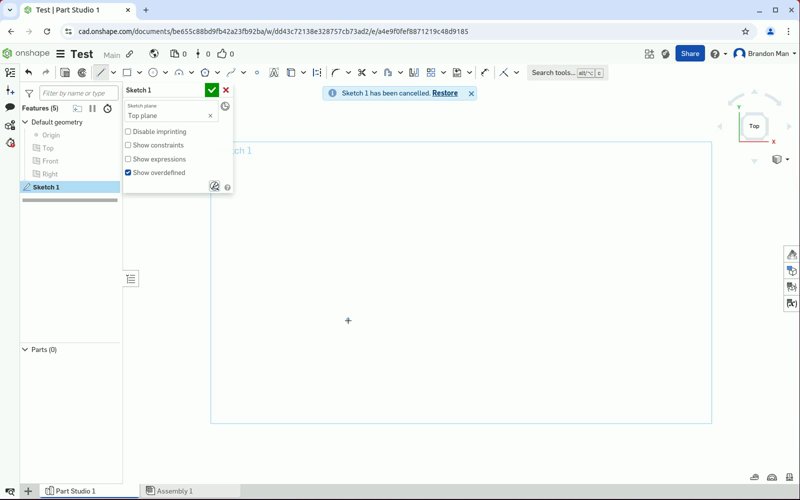
key_down(shift)
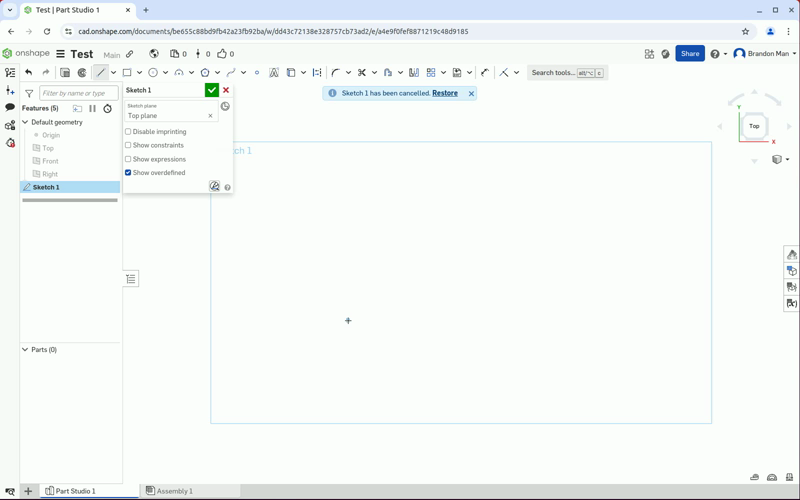
mouse_move(572, 320)
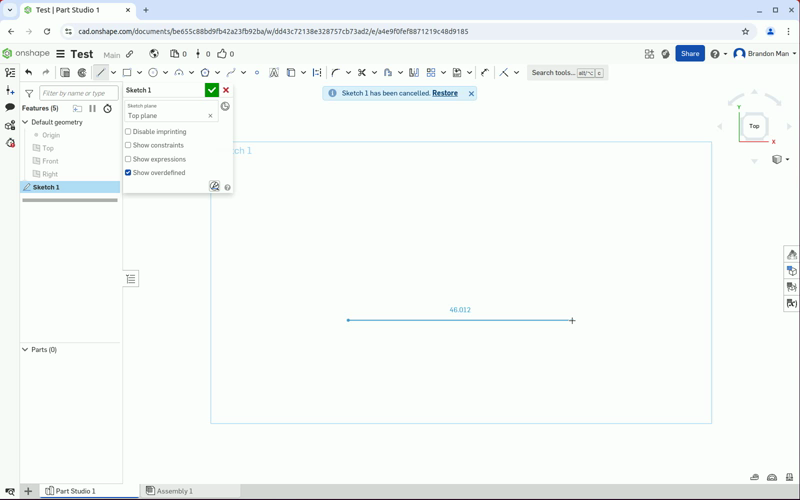
click(572, 320)
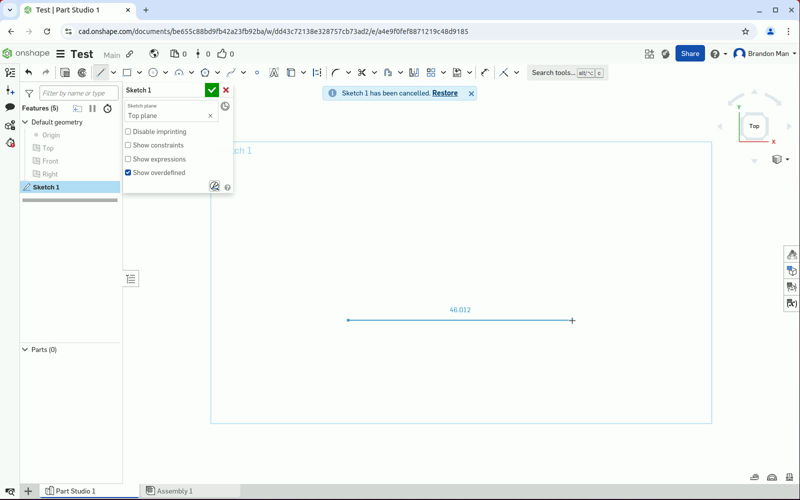
key_up(shift)
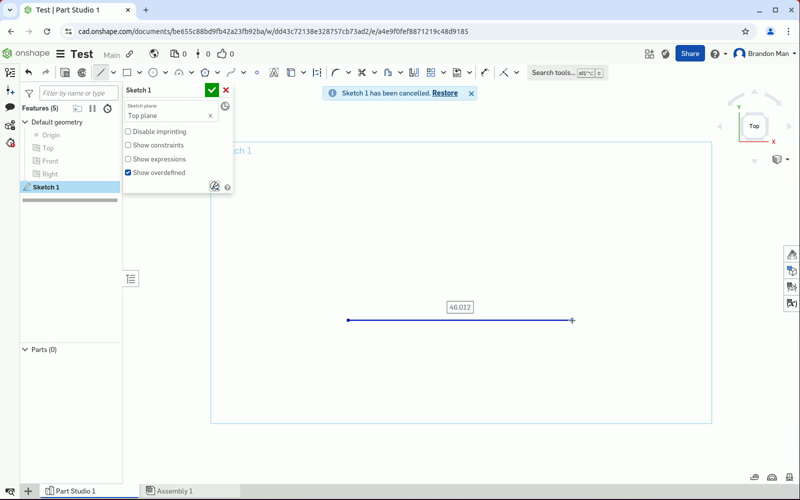
key_down(shift)
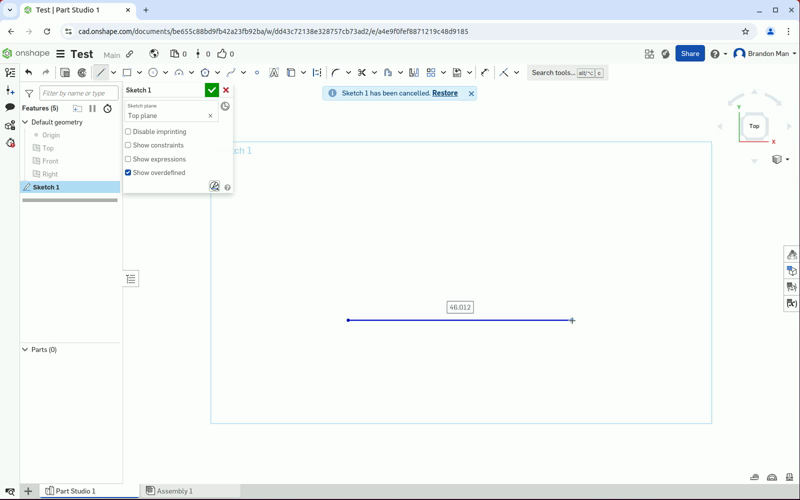
mouse_move(572, 245)
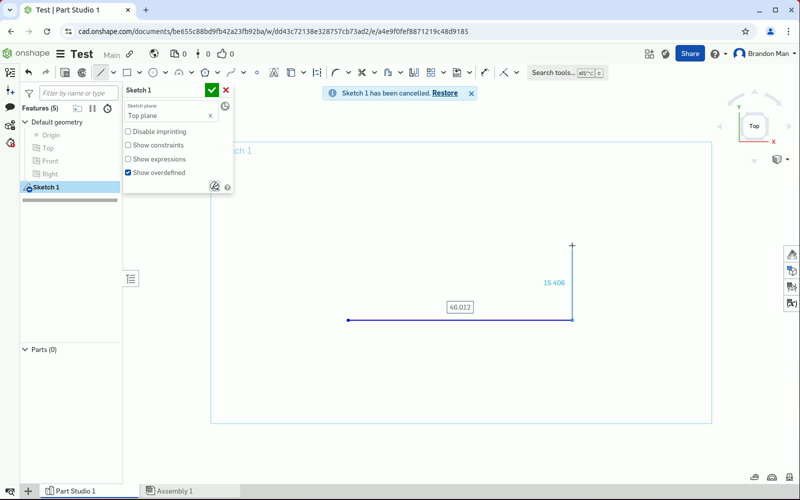
click(572, 245)
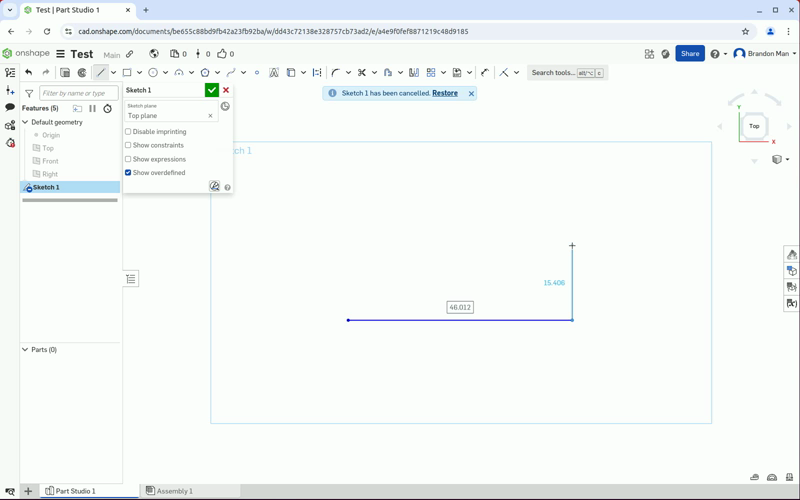
key_up(shift)
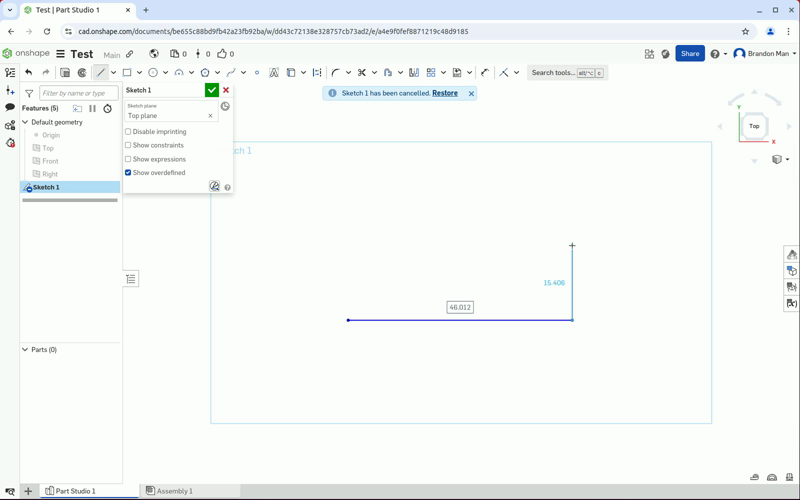
key_down(shift)
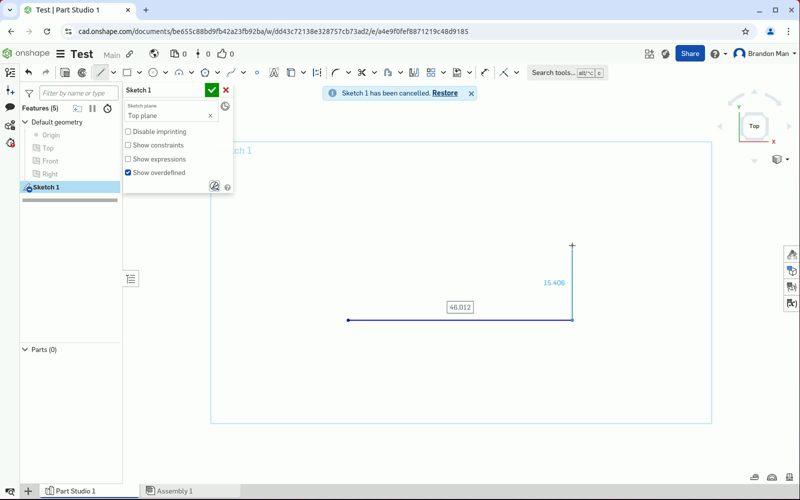
mouse_move(348, 245)
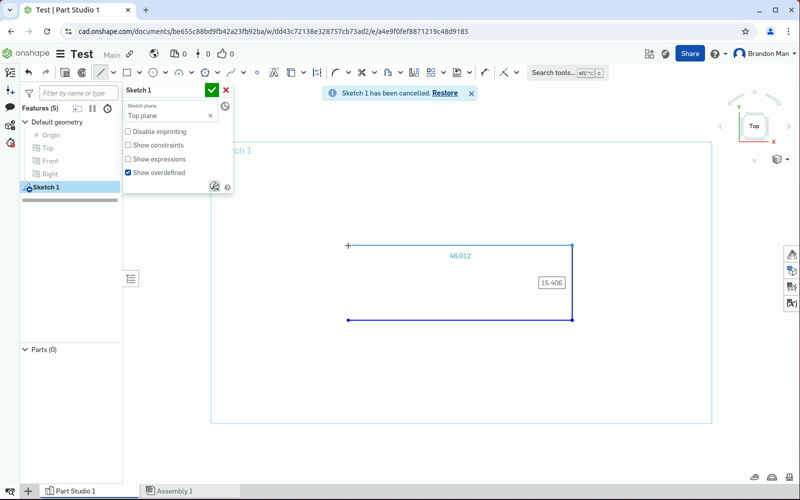
click(348, 245)
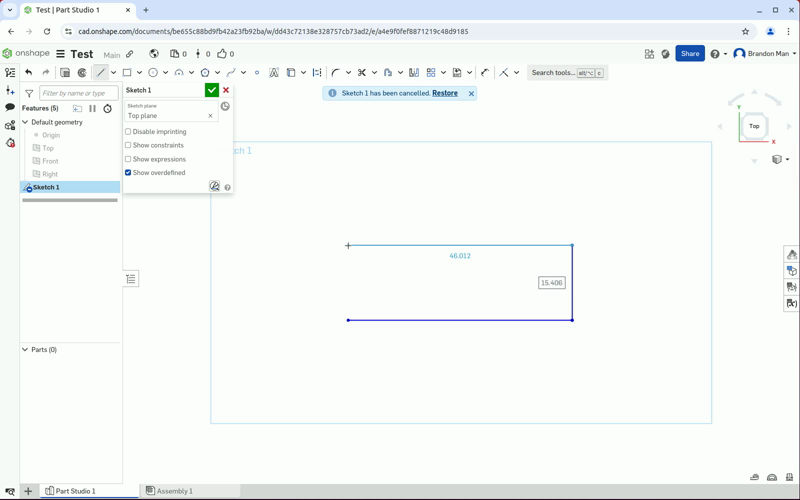
key_up(shift)
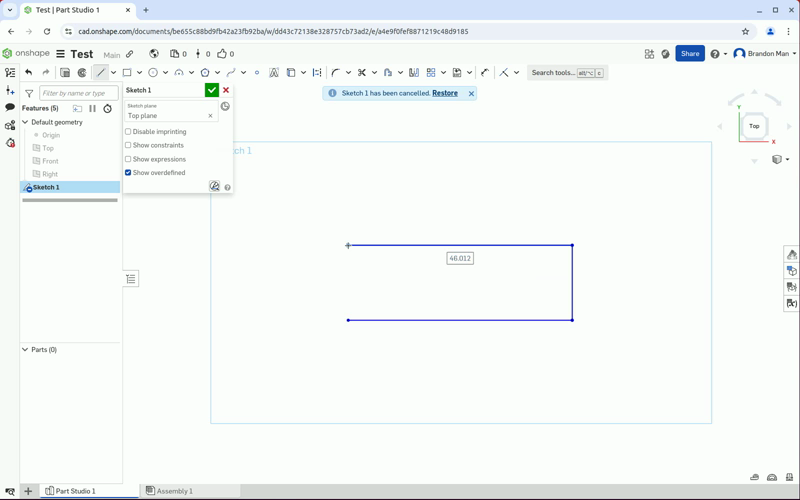
key_down(shift)
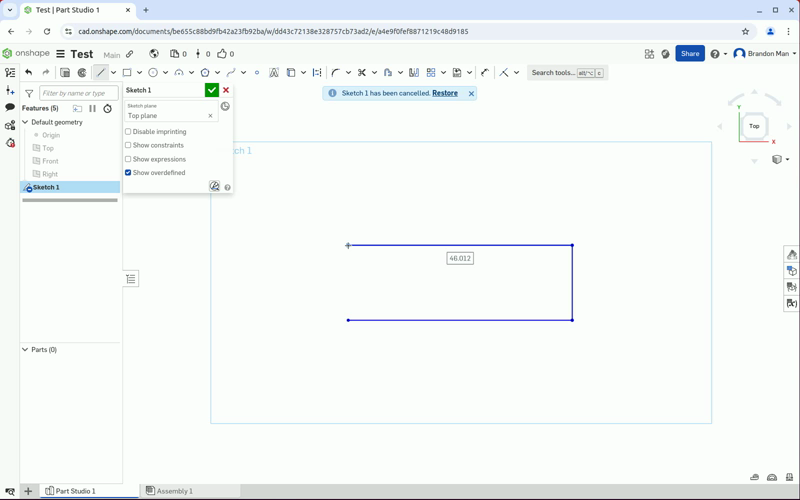
mouse_move(348, 320)
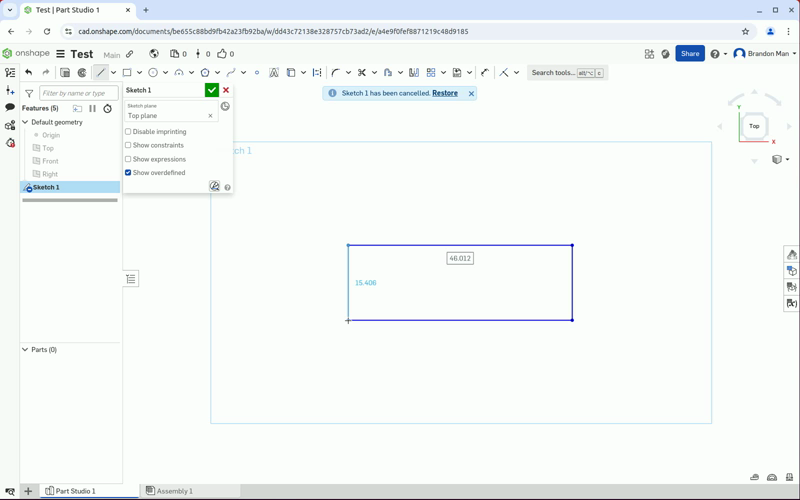
key_up(shift)
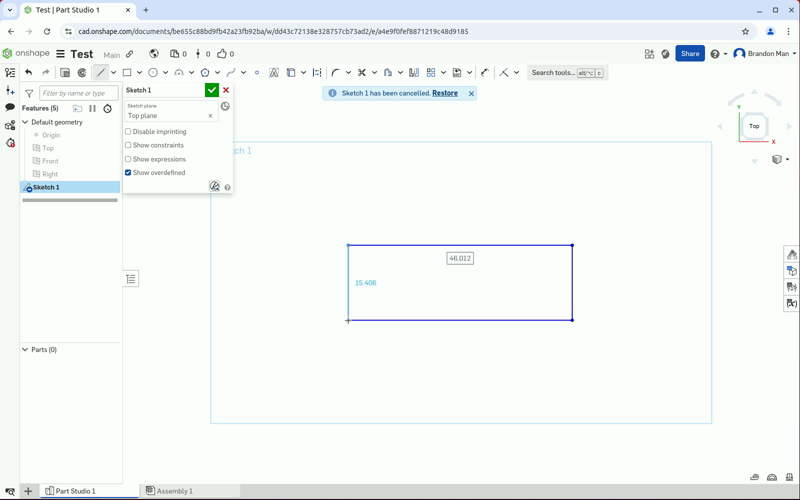
click(348, 320)
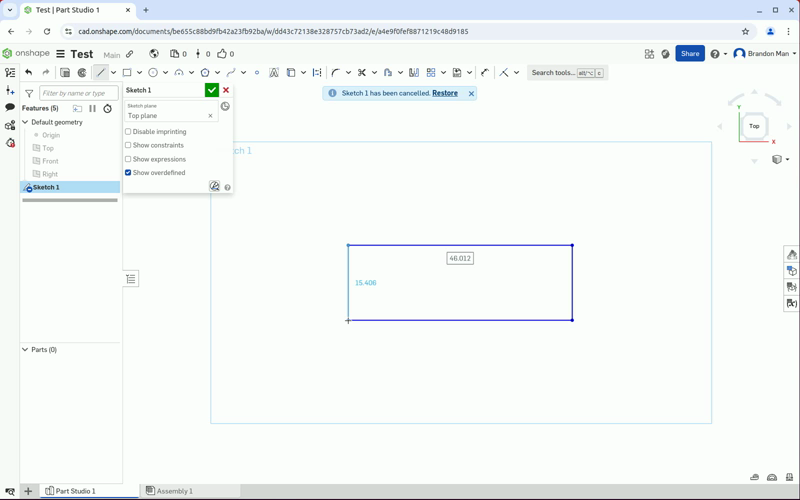
key(esc)
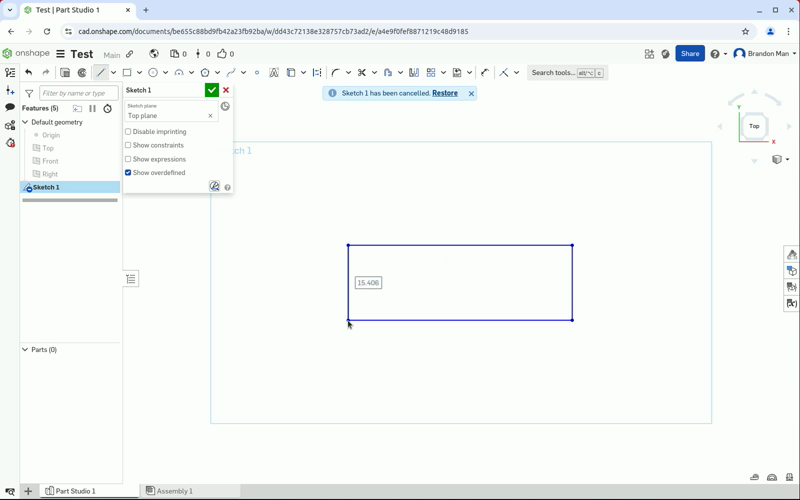
mouse_move(530, 286)
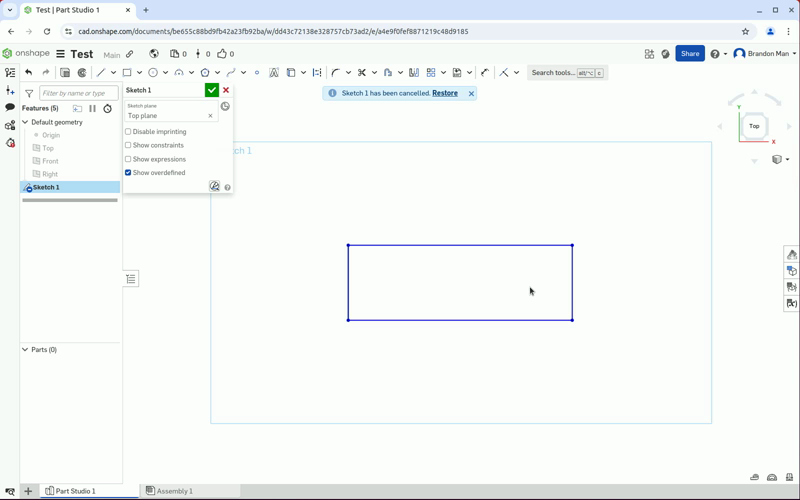
click(530, 286)
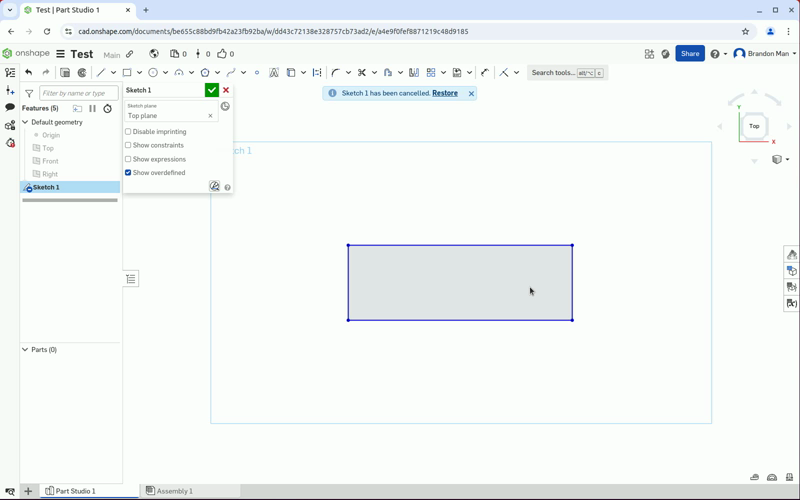
mouse_move(73, 352)
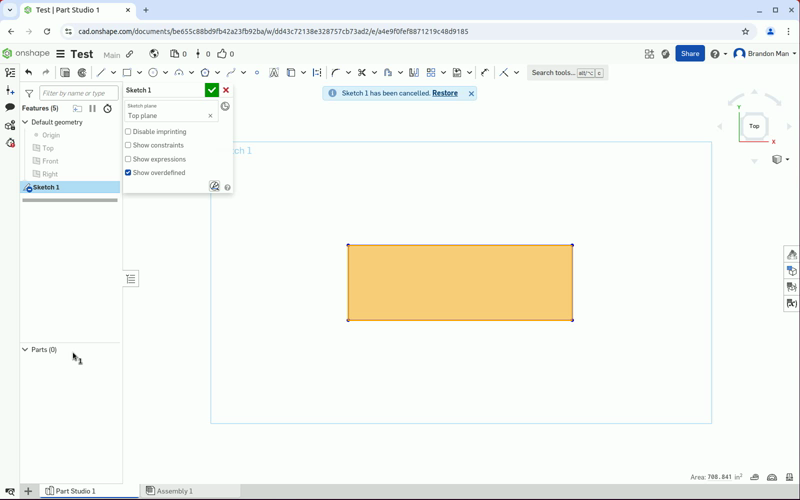
key(shift+y)
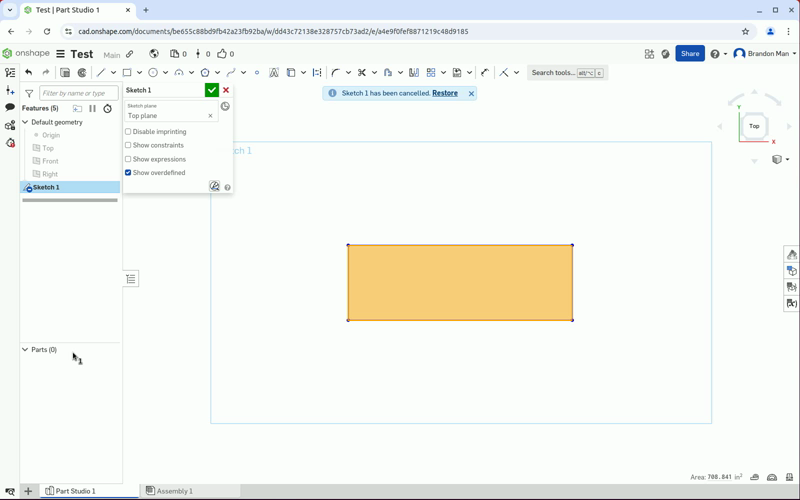
key(shift+e)
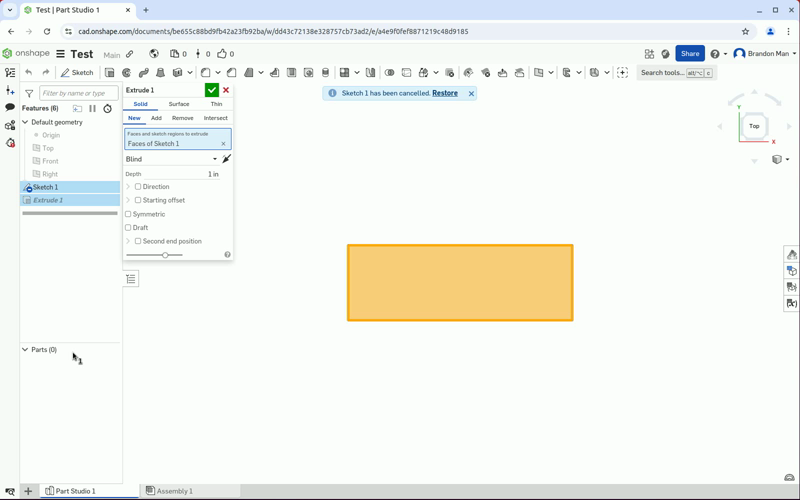
mouse_move(143, 106)
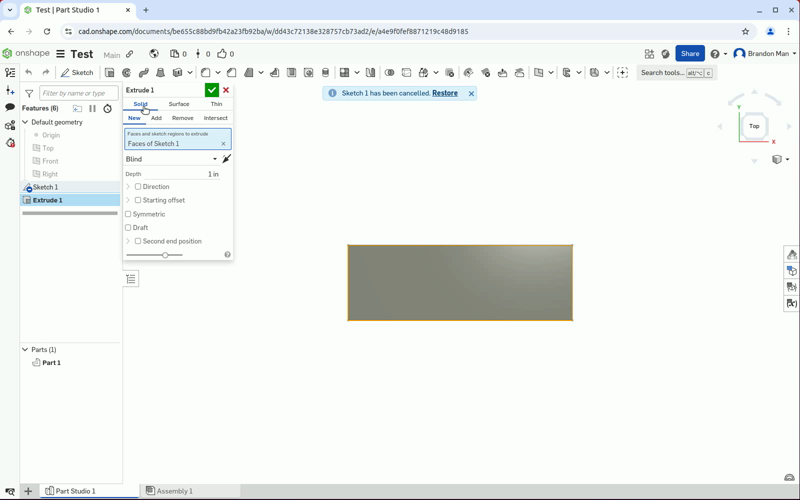
click(143, 106)
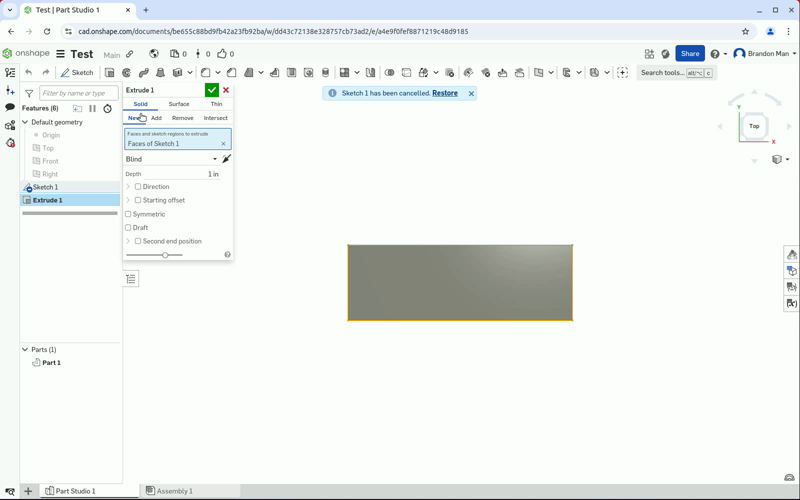
mouse_move(137, 120)
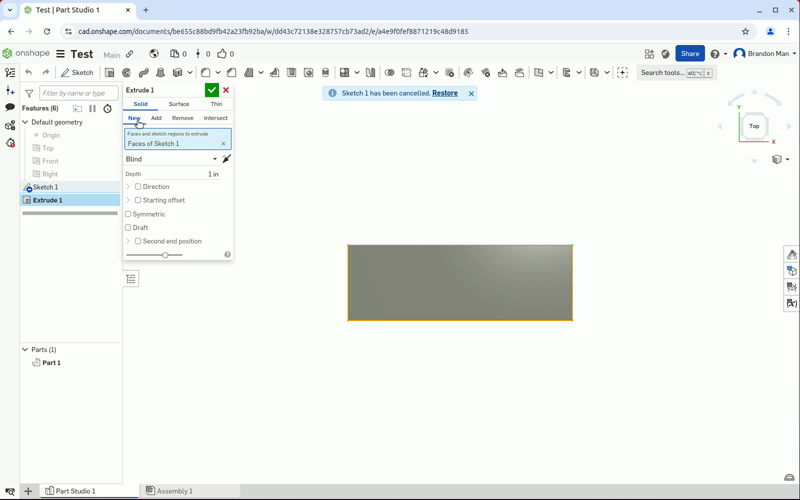
click(137, 120)
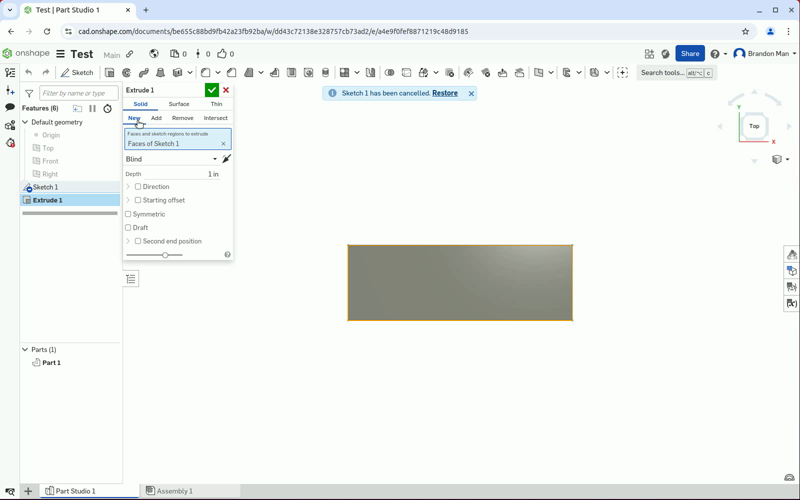
key(tab, 4)
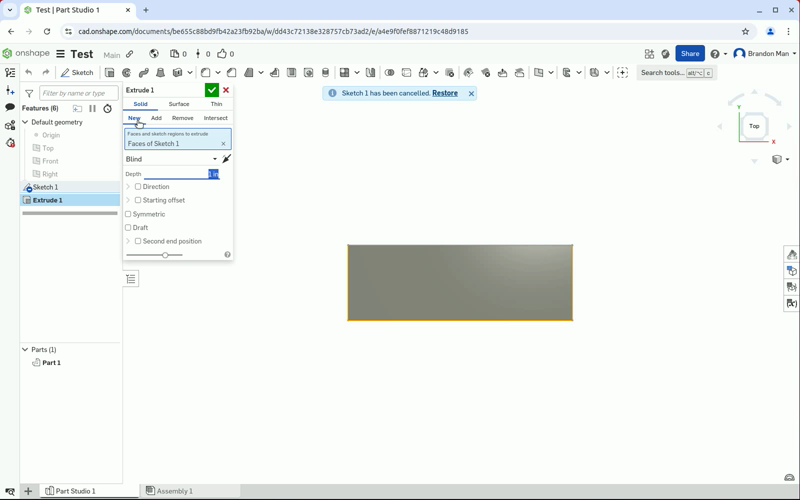
text(2.888)
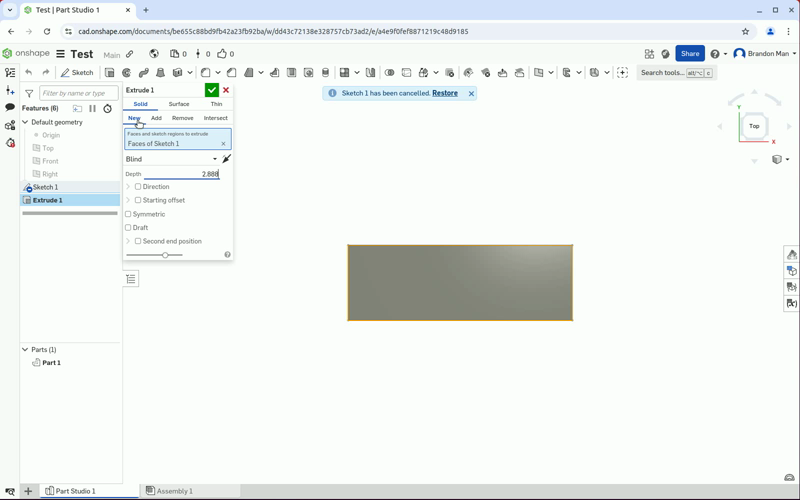
key(tab, 3)
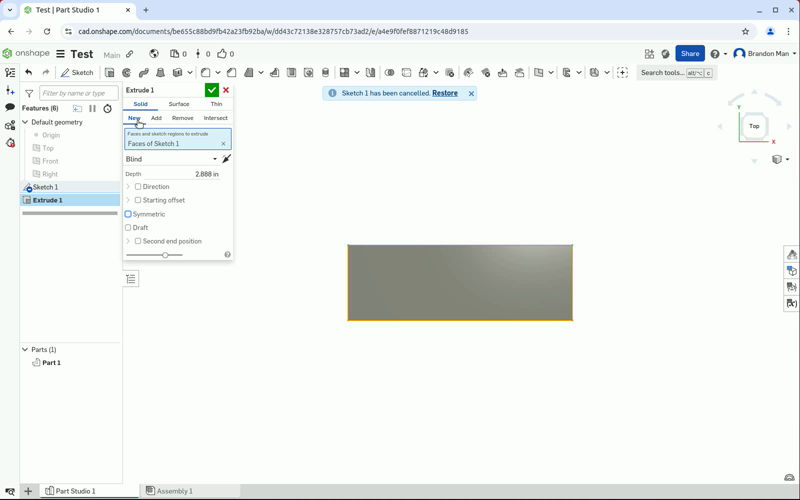
key(space)
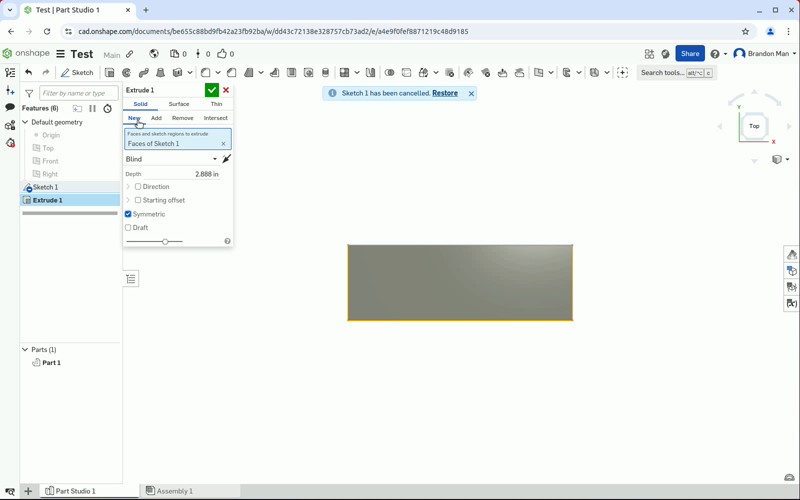
key(enter)
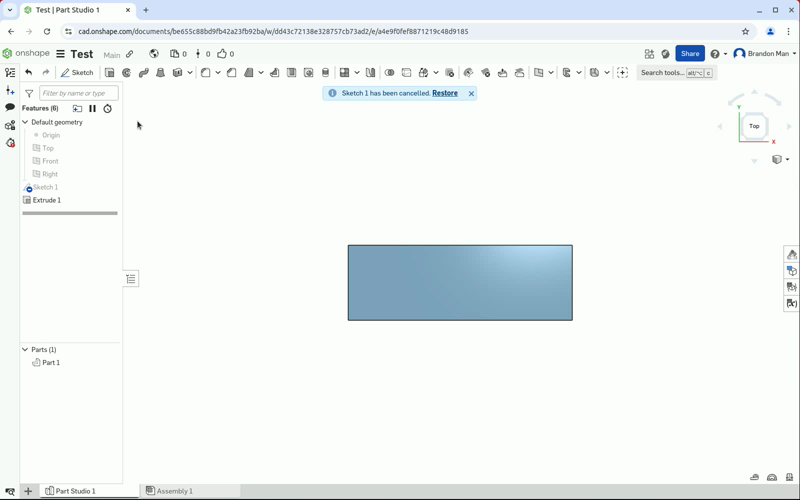
key(shift+h)
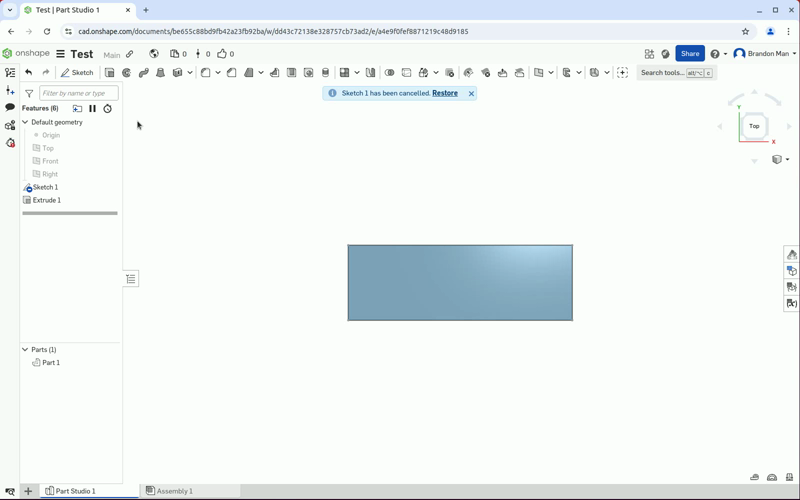
key(shift+h)
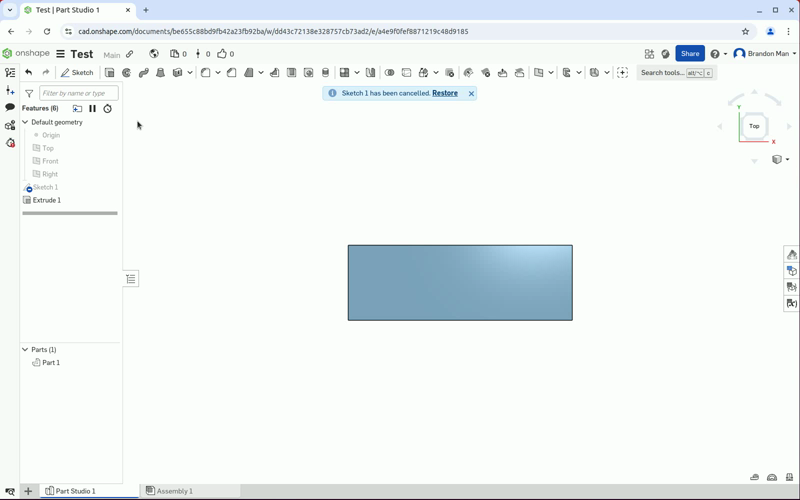
mouse_move(73, 189)
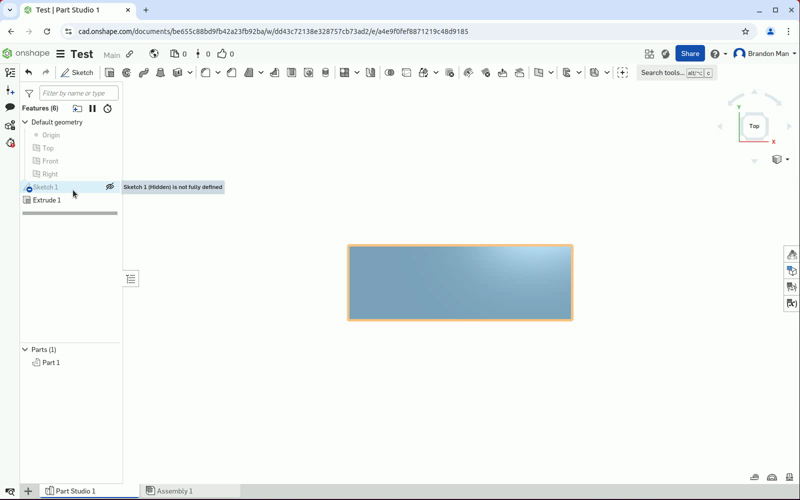
click(73, 189)
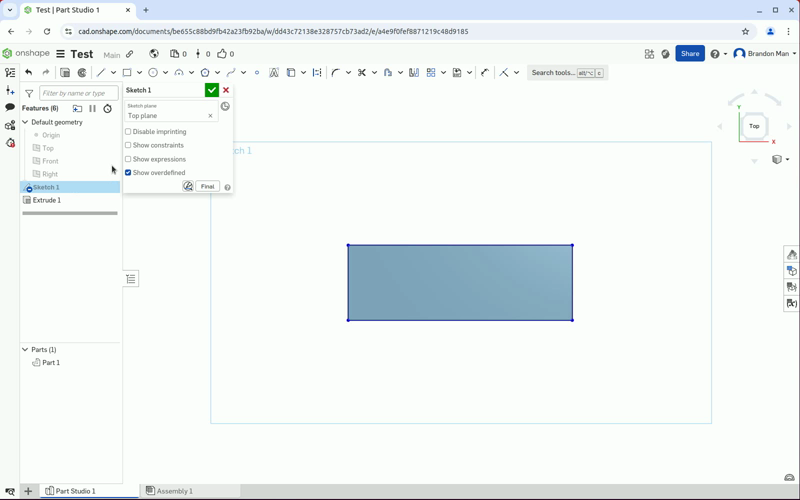
mouse_move(229, 92)
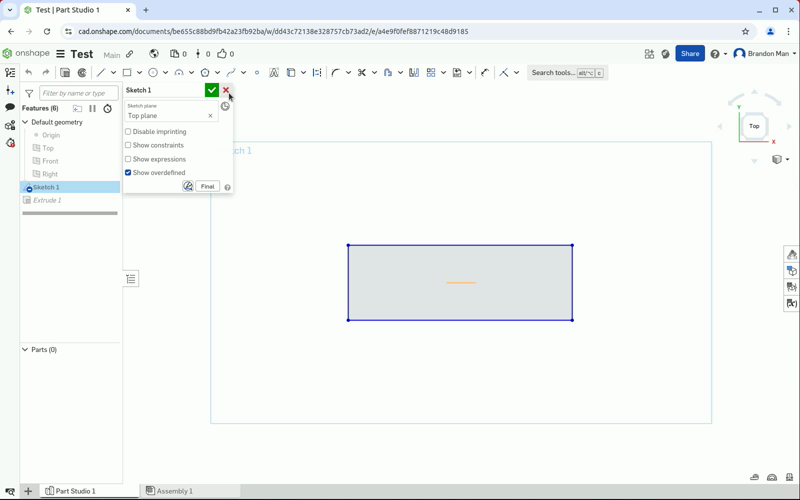
click(229, 92)
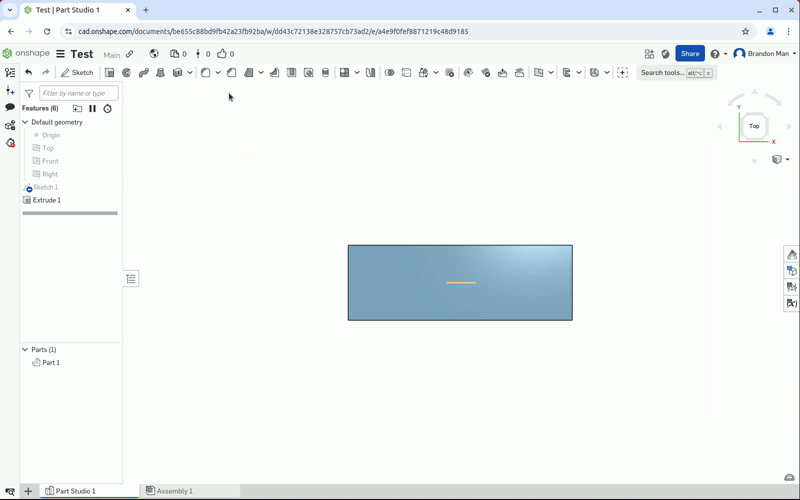
mouse_move(541, 75)
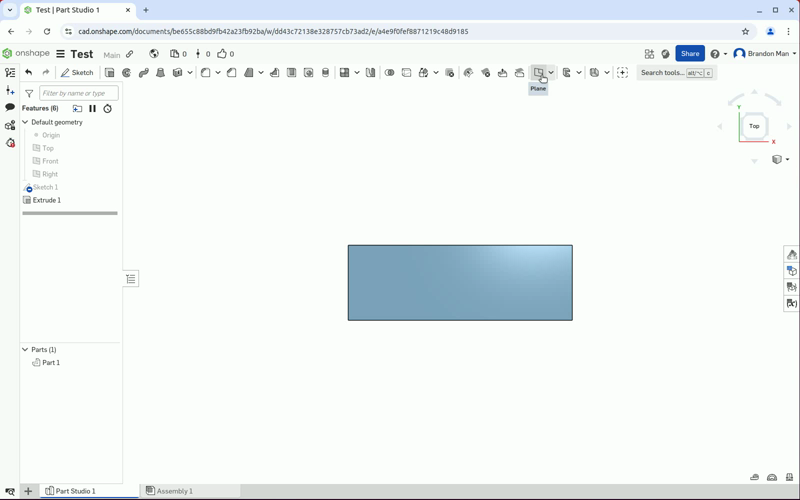
click(541, 75)
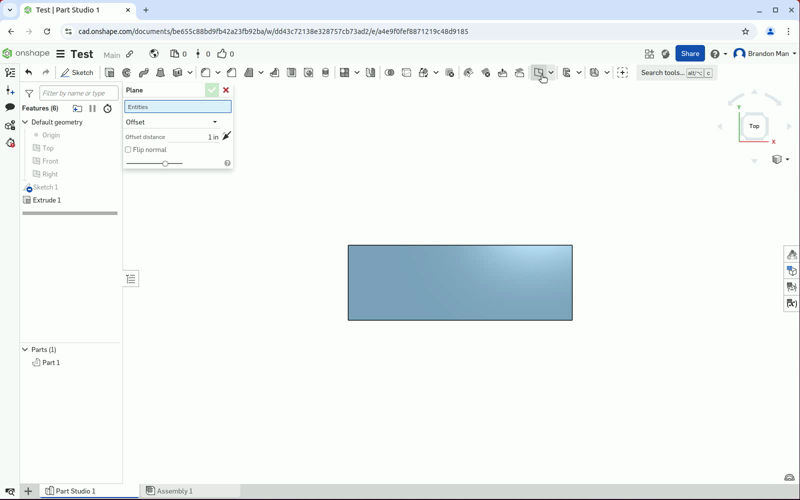
mouse_move(73, 150)
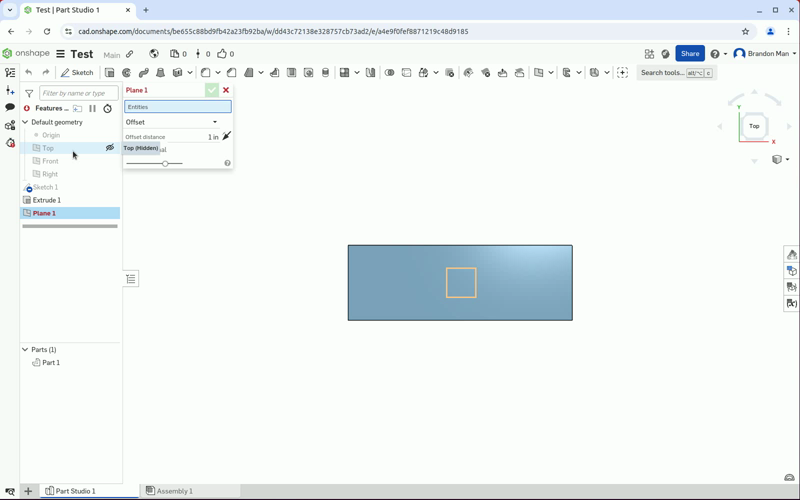
click(73, 150)
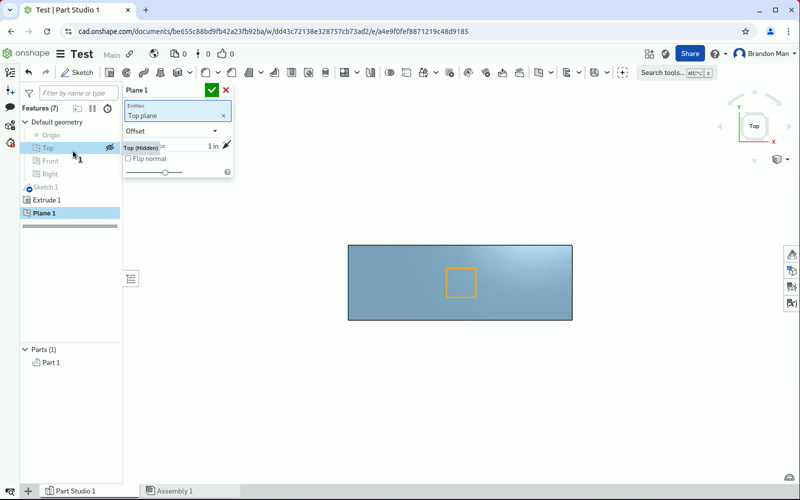
key(tab, 2)
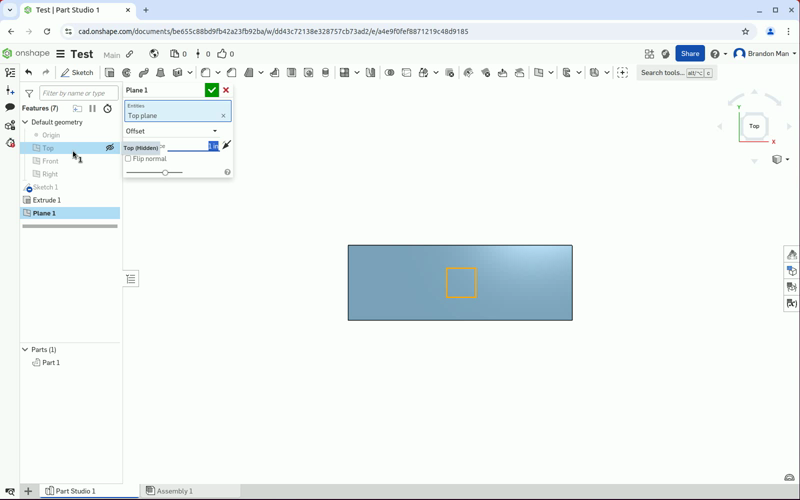
text(1.448)
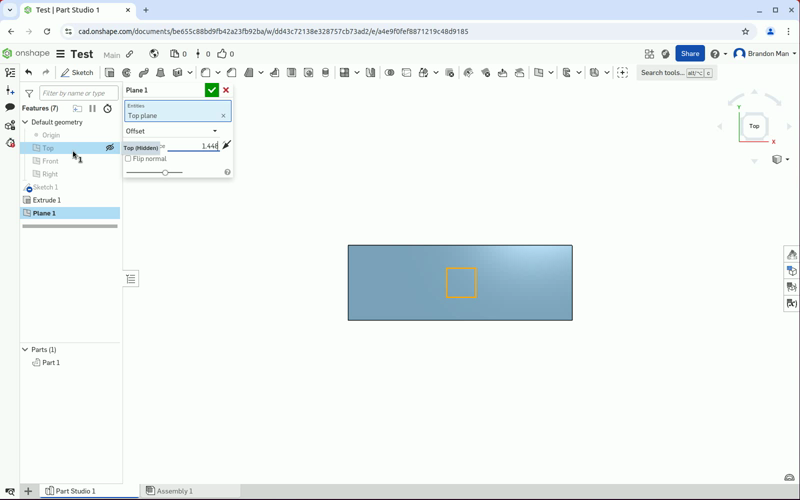
key(enter, 2)
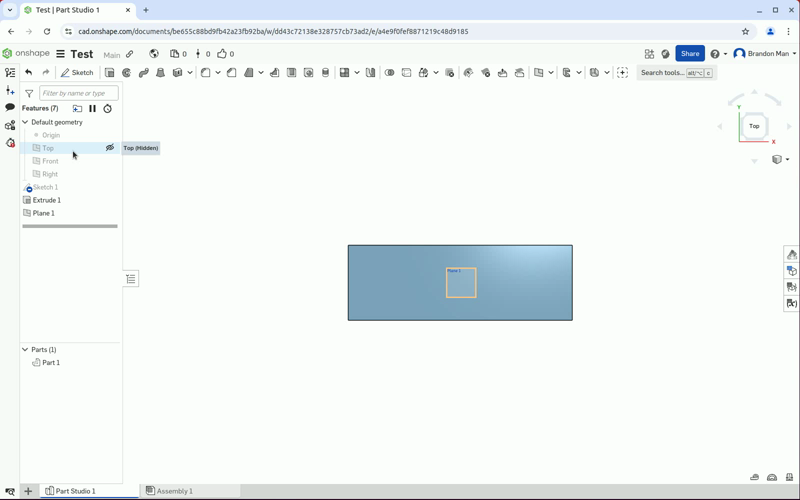
key(shift+s)
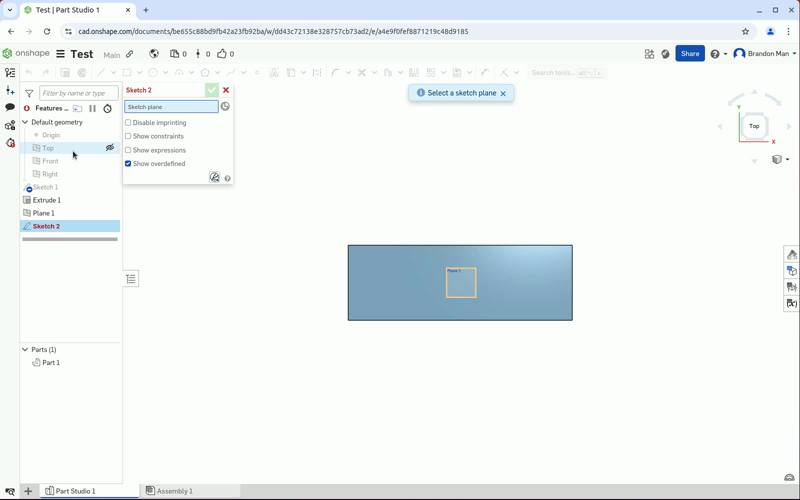
mouse_move(73, 215)
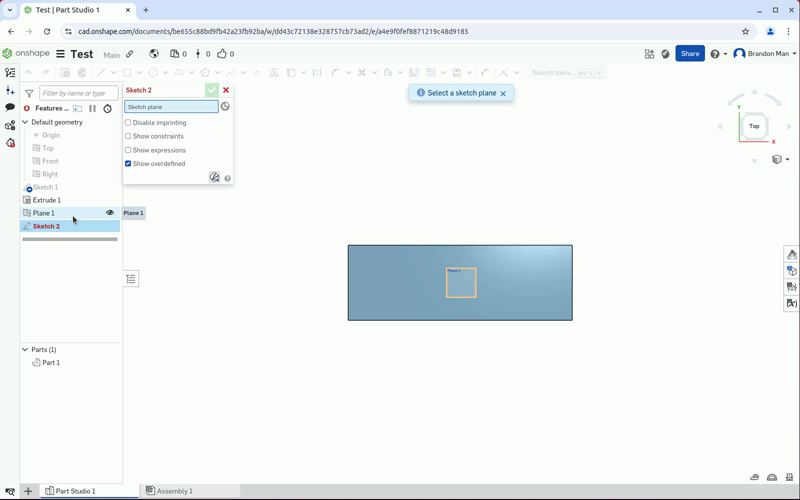
click(73, 215)
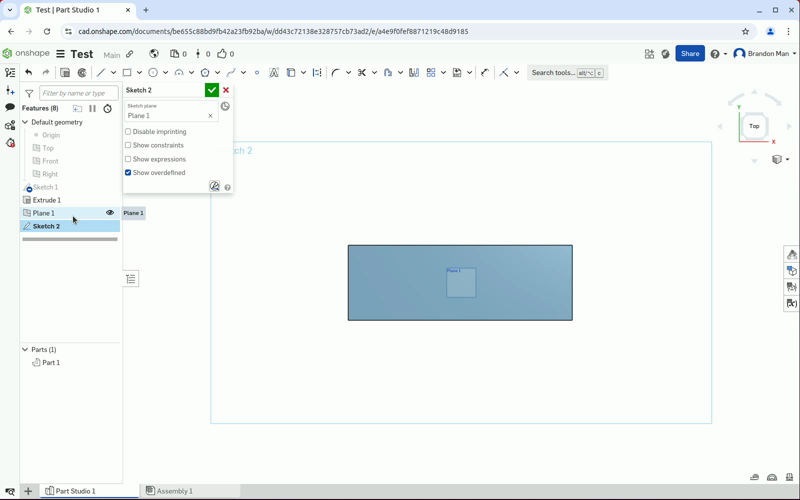
mouse_move(73, 352)
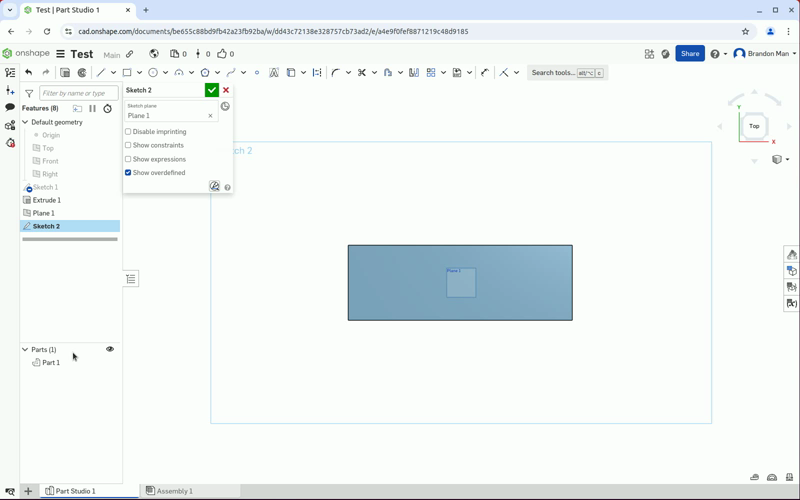
key(y)
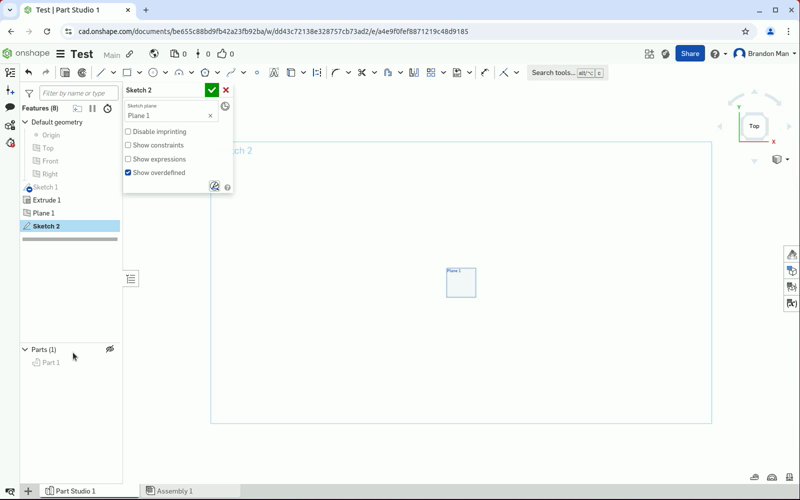
key(c)
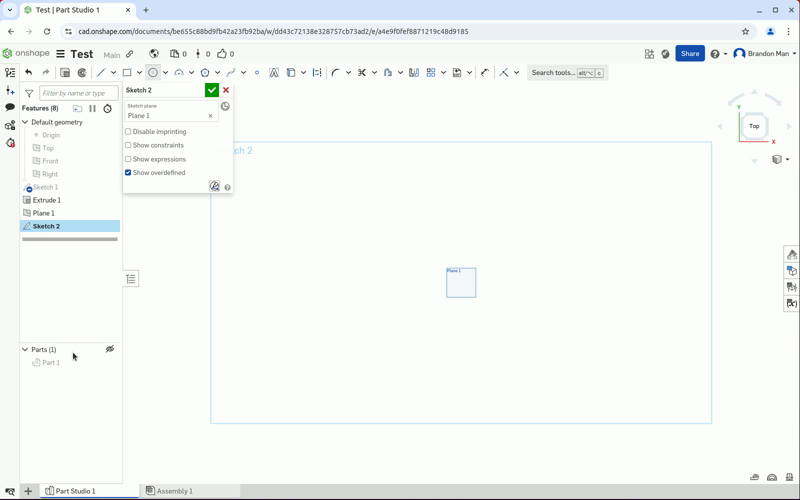
key_down(shift)
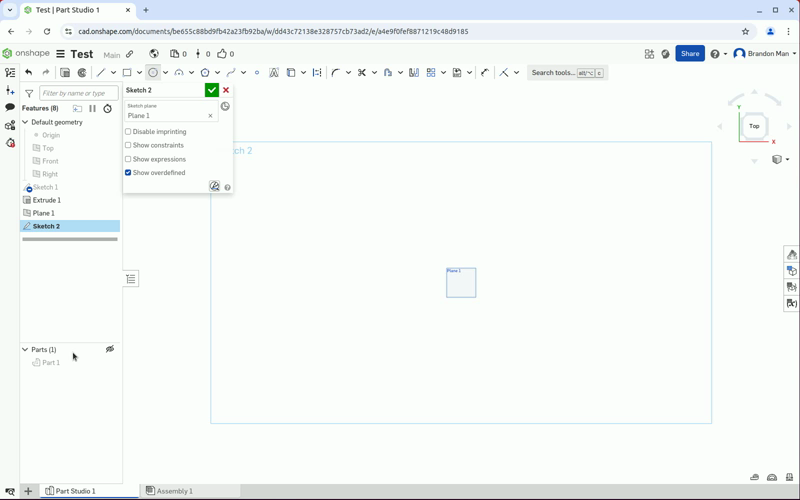
mouse_move(461, 254)
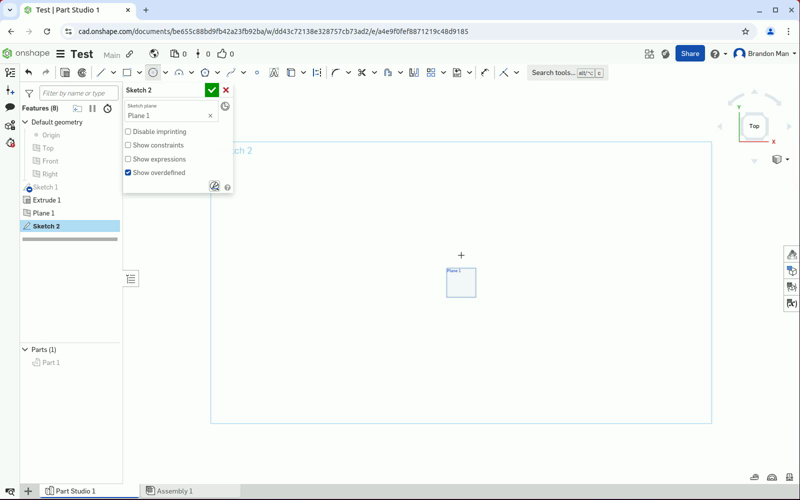
click(461, 254)
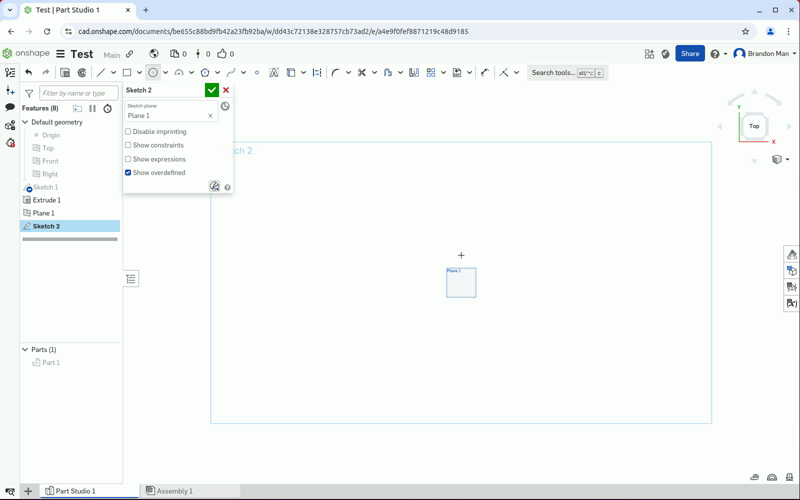
key_up(shift)
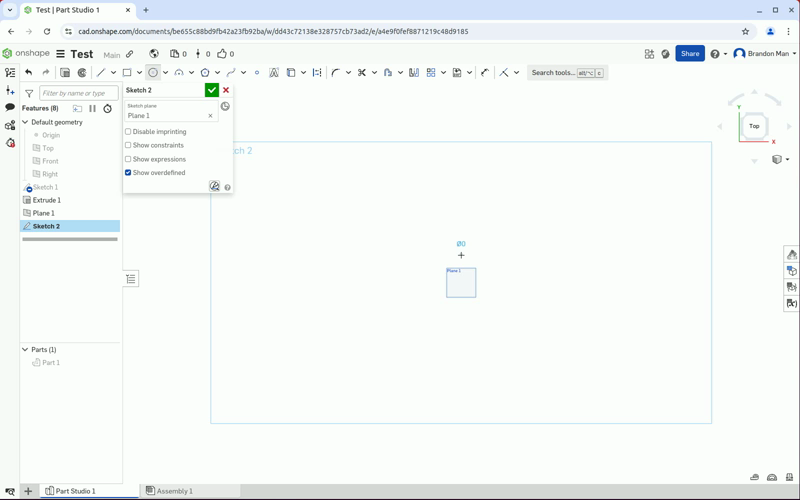
mouse_move(465, 254)
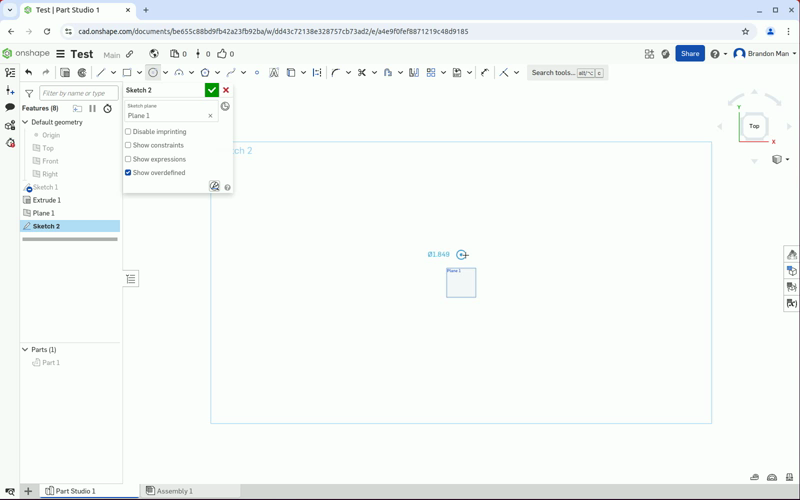
click(465, 254)
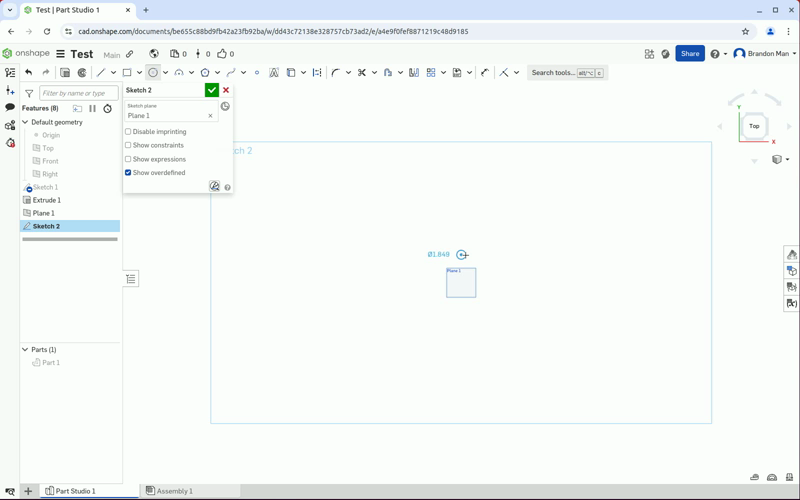
key(esc)
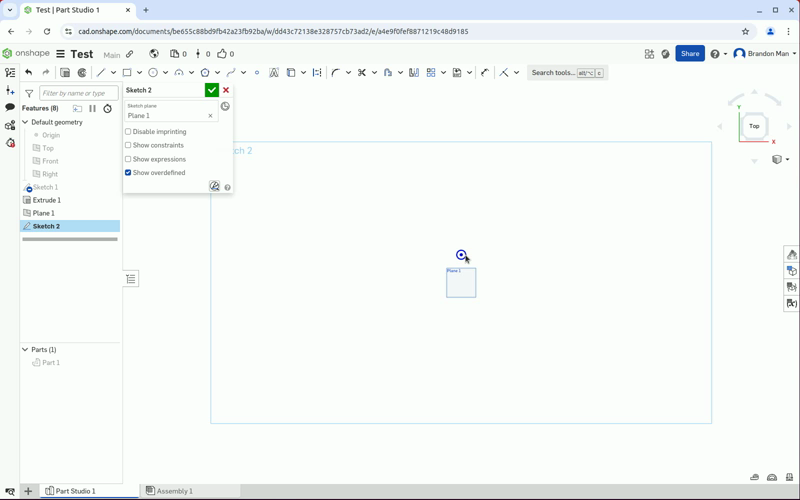
mouse_move(464, 253)
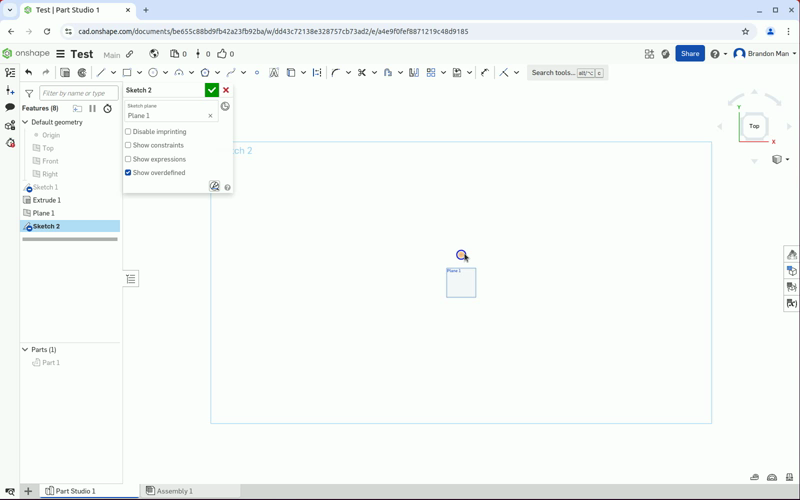
scroll(6)
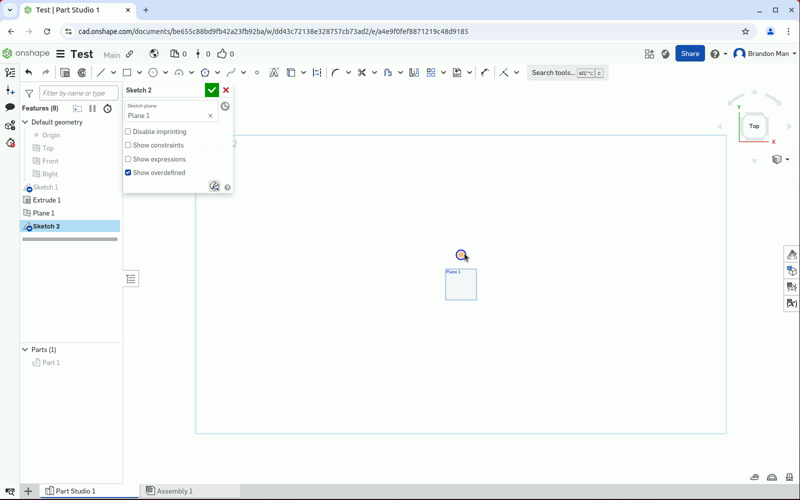
scroll(6)
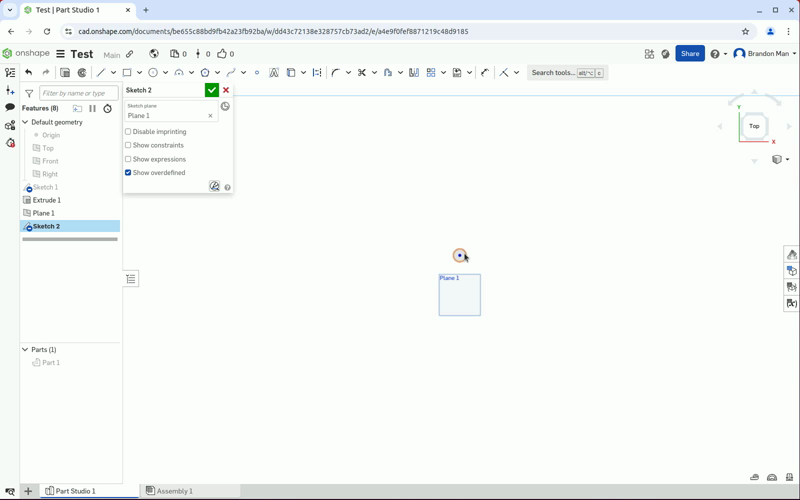
scroll(6)
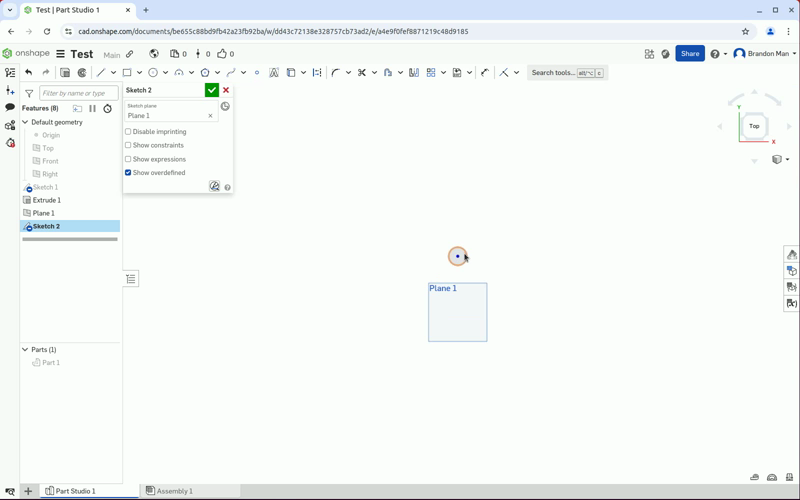
scroll(6)
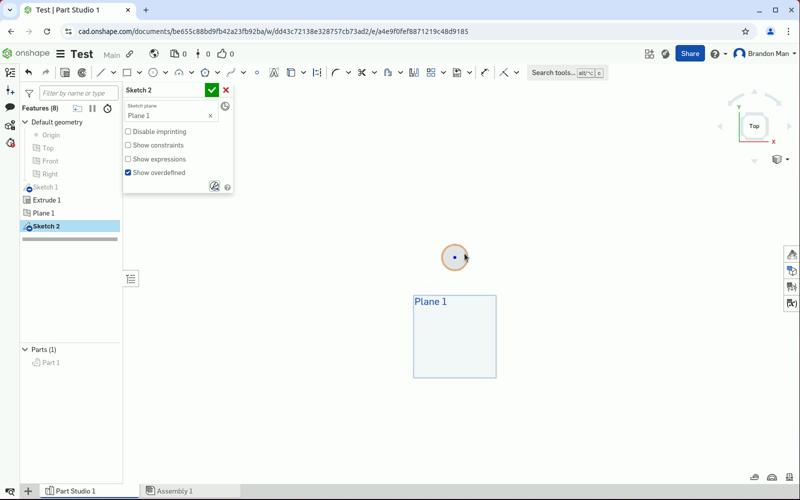
scroll(6)
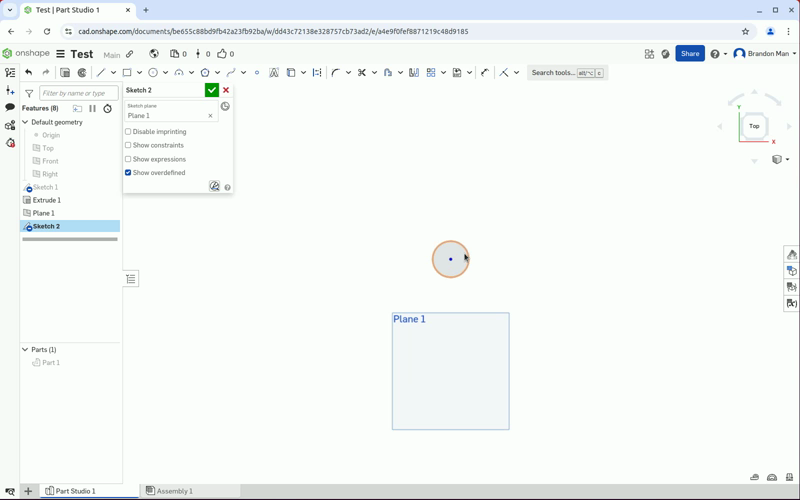
scroll(6)
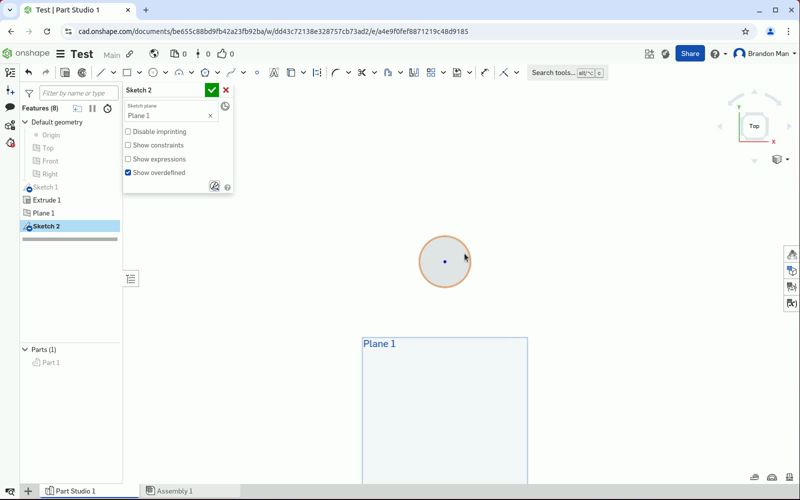
scroll(6)
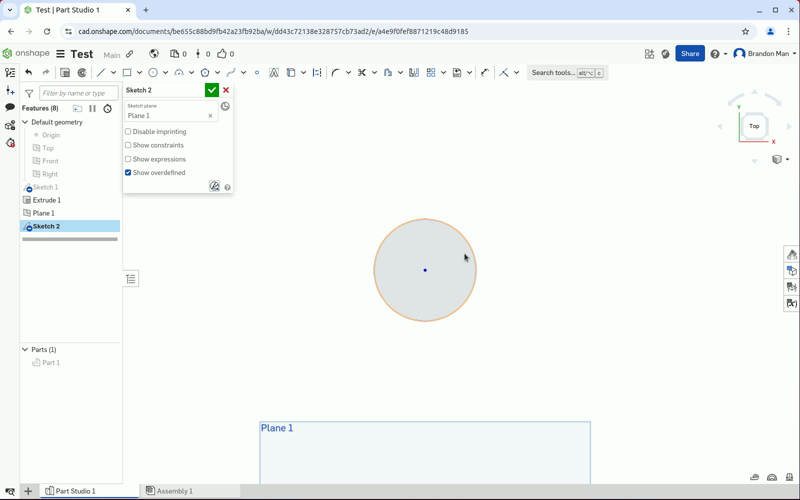
click(464, 253)
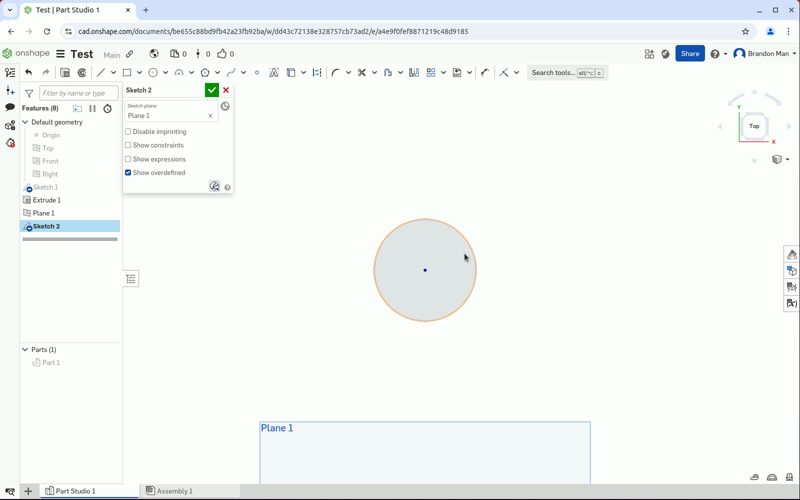
scroll(-6)
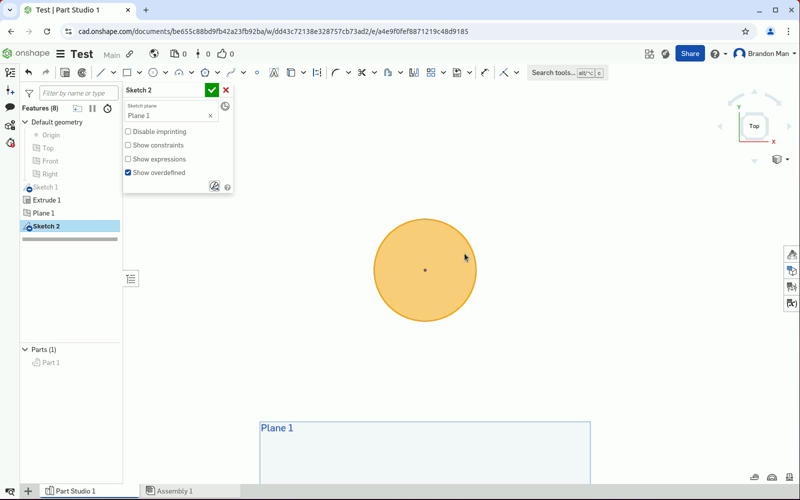
scroll(-6)
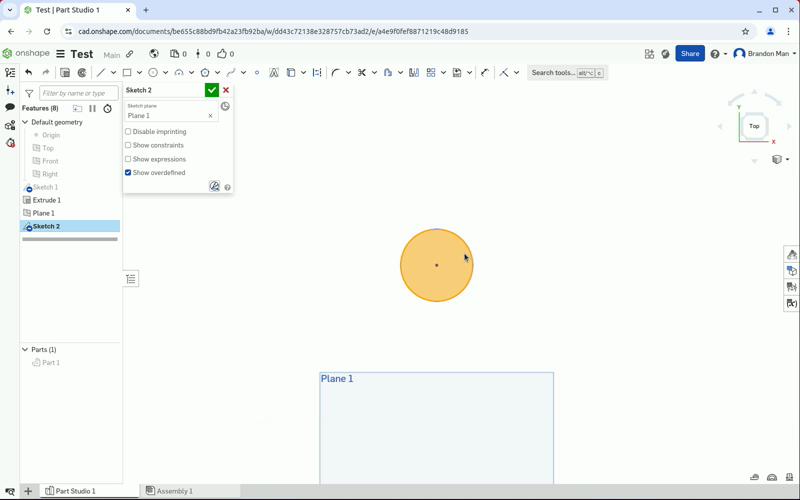
scroll(-6)
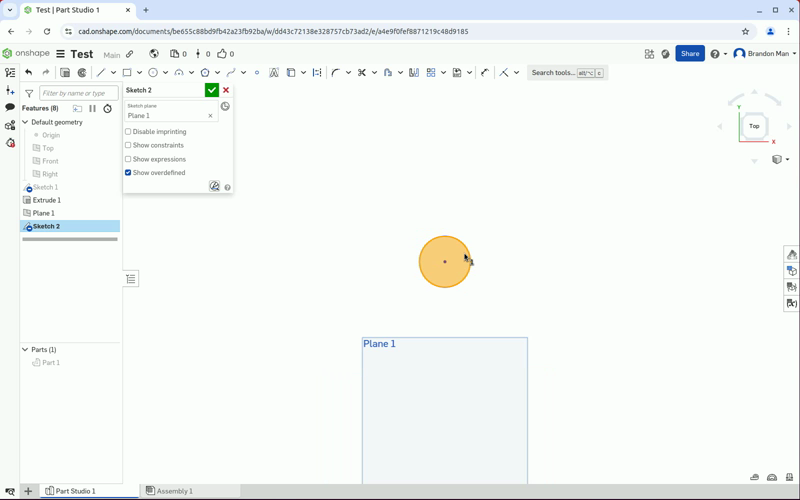
scroll(-6)
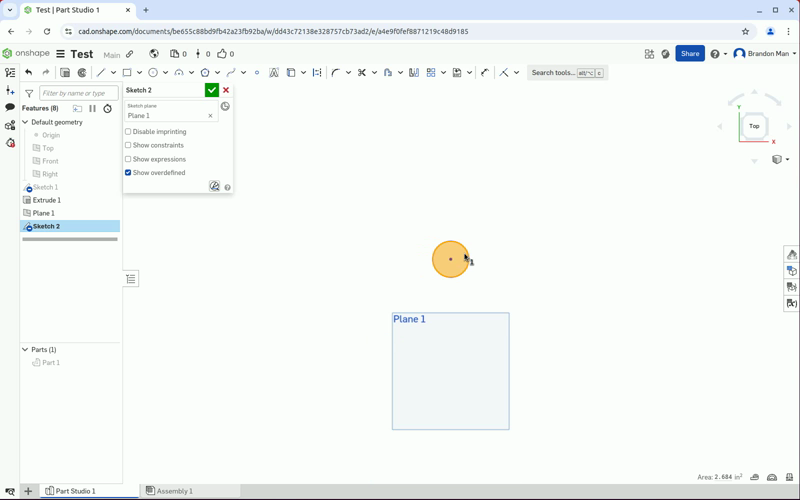
scroll(-6)
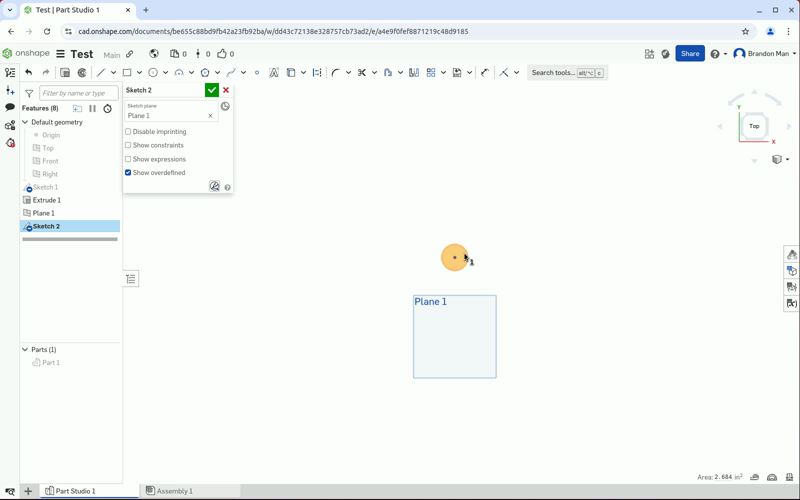
scroll(-6)
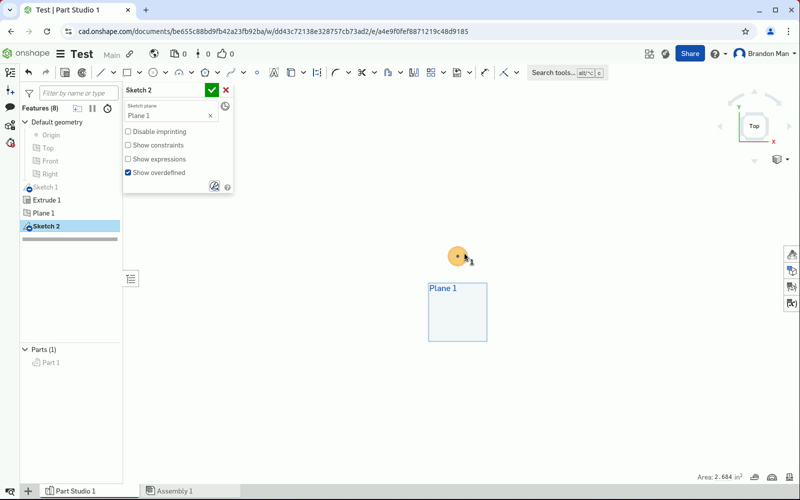
scroll(-6)
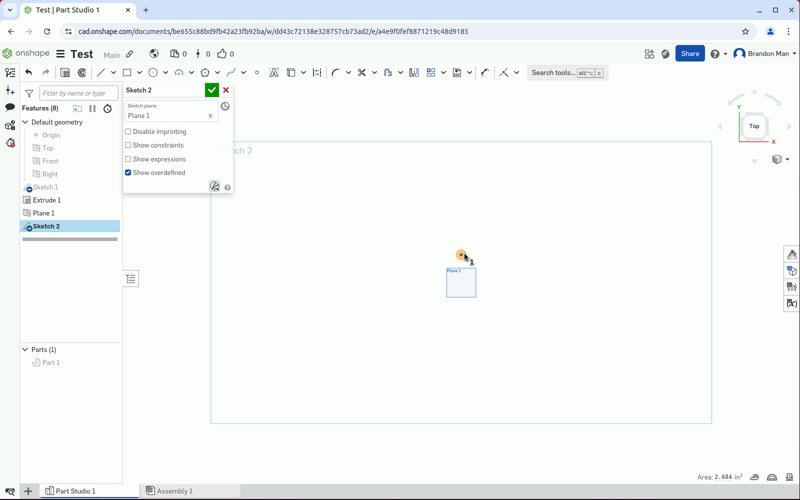
mouse_move(73, 352)
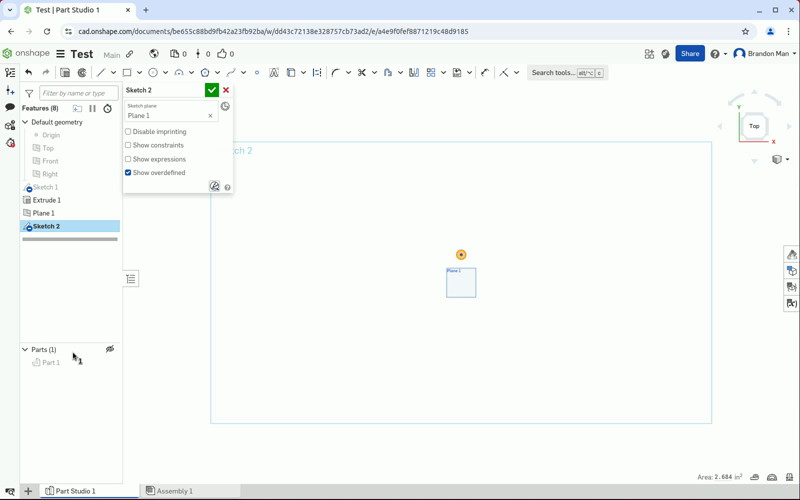
key(shift+y)
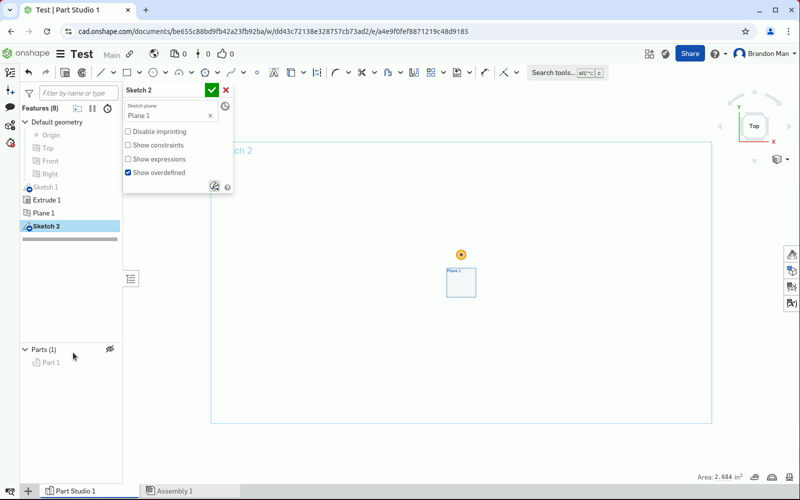
key(shift+e)
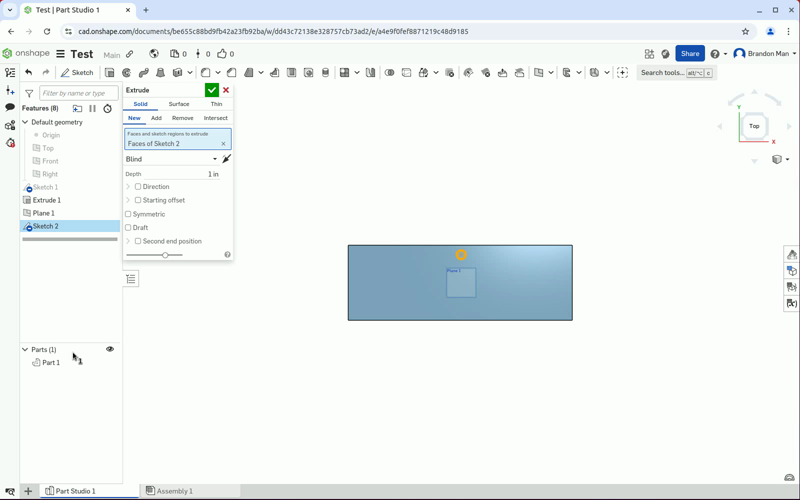
mouse_move(143, 106)
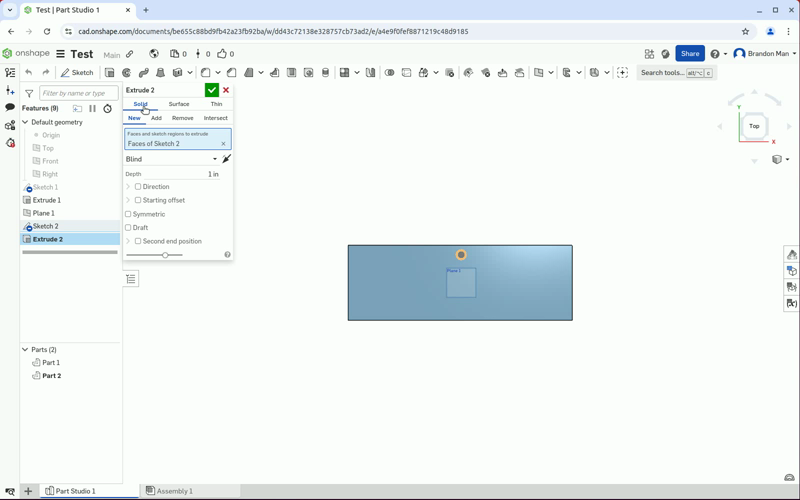
click(143, 106)
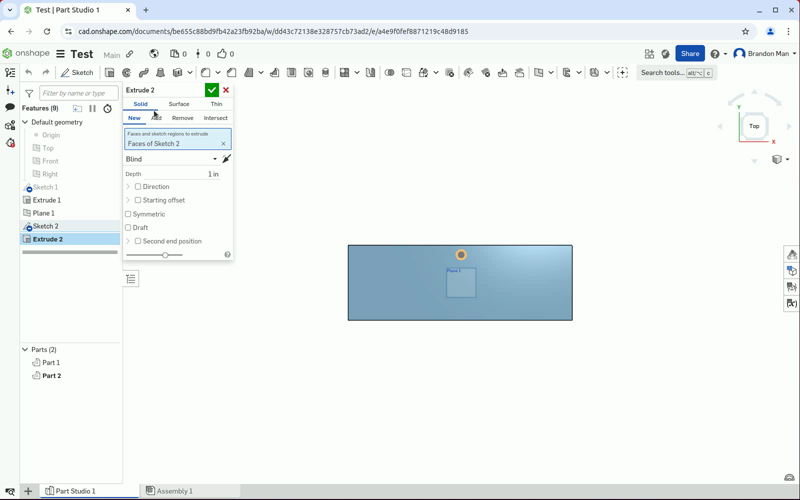
mouse_move(186, 120)
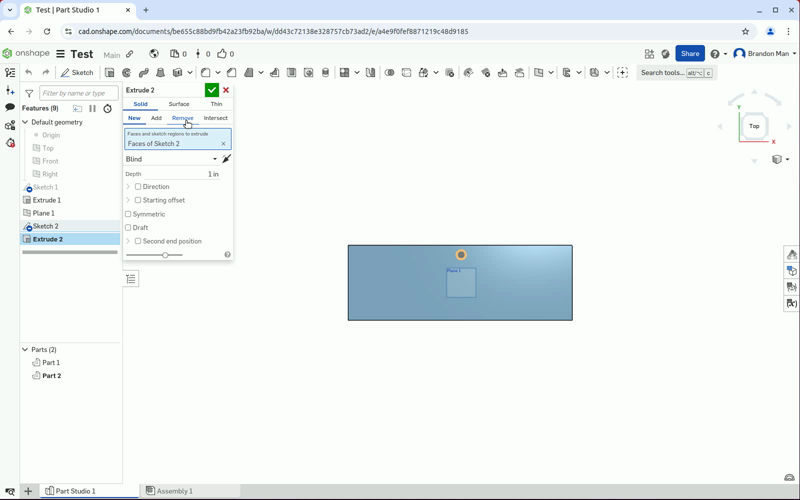
click(186, 120)
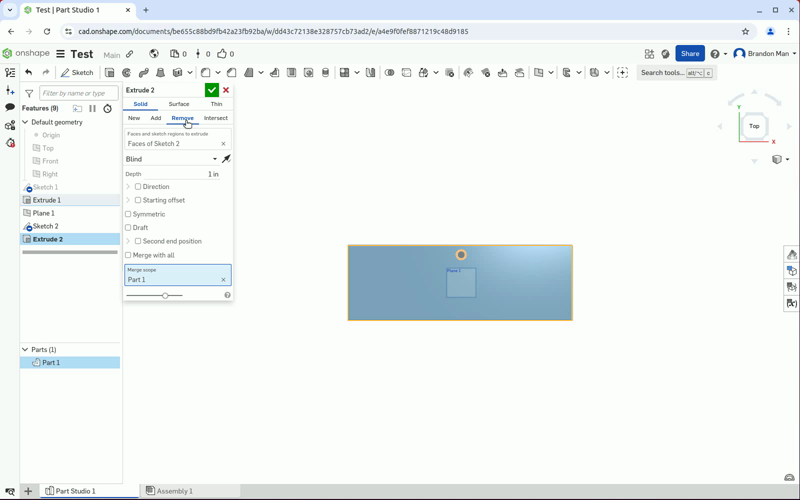
key(tab, 4)
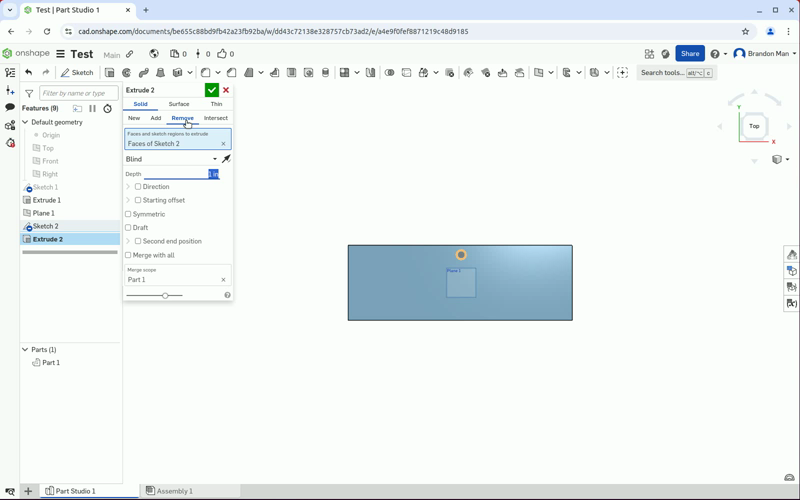
text(3.851)
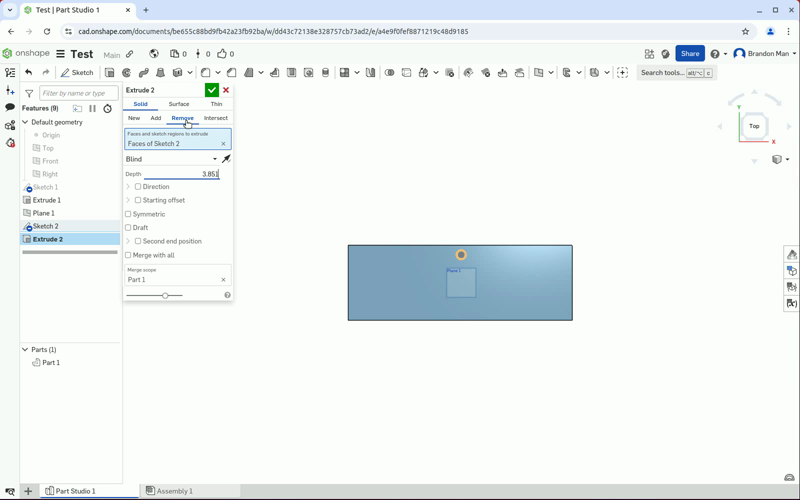
key(tab, 6)
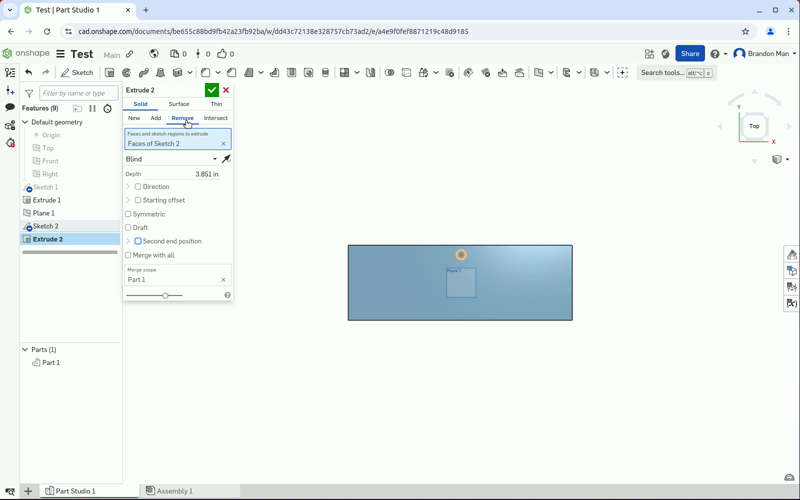
key(space)
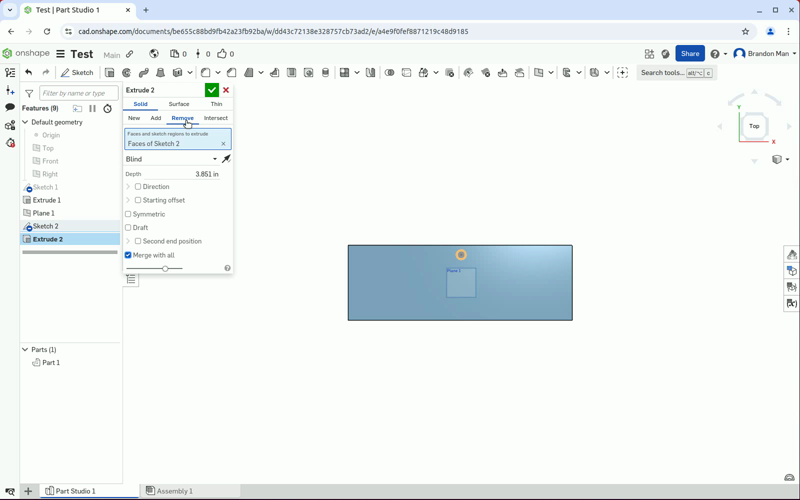
key(enter)
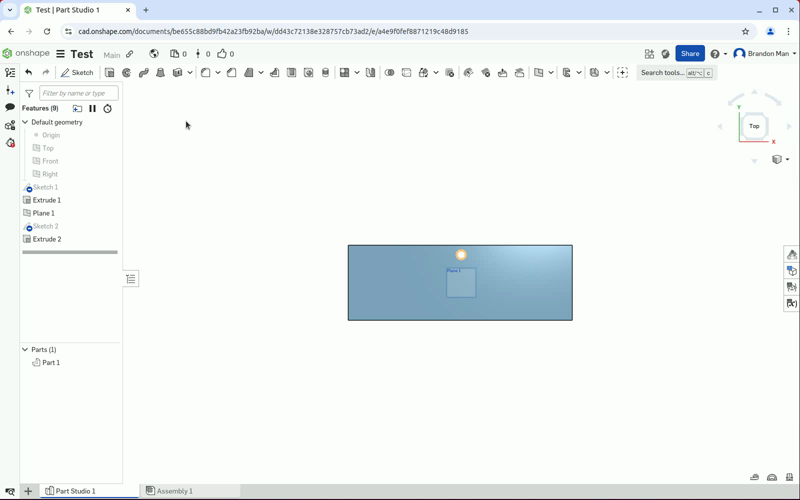
key(shift+h)
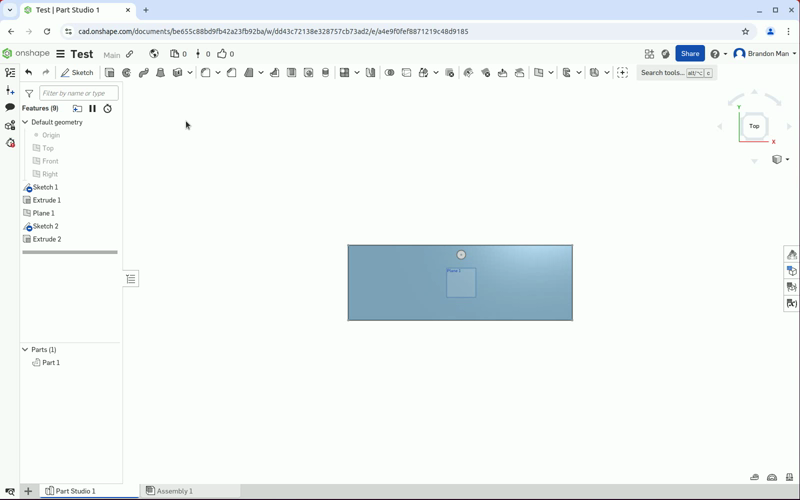
key(shift+h)
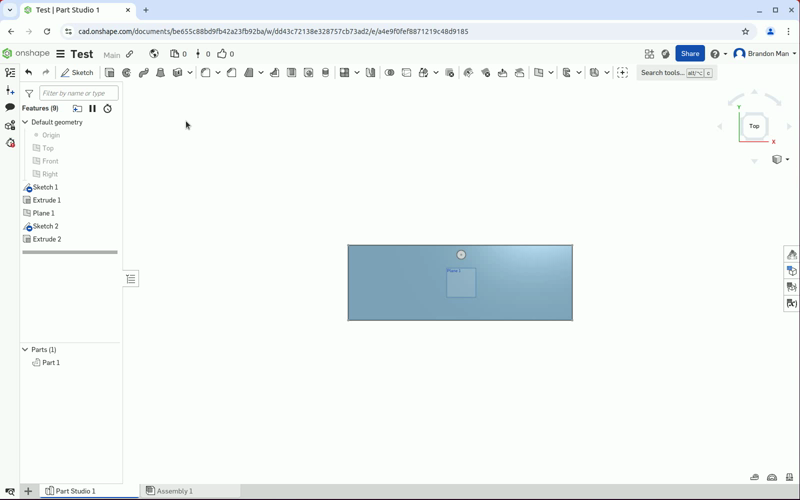
key(shift+7)
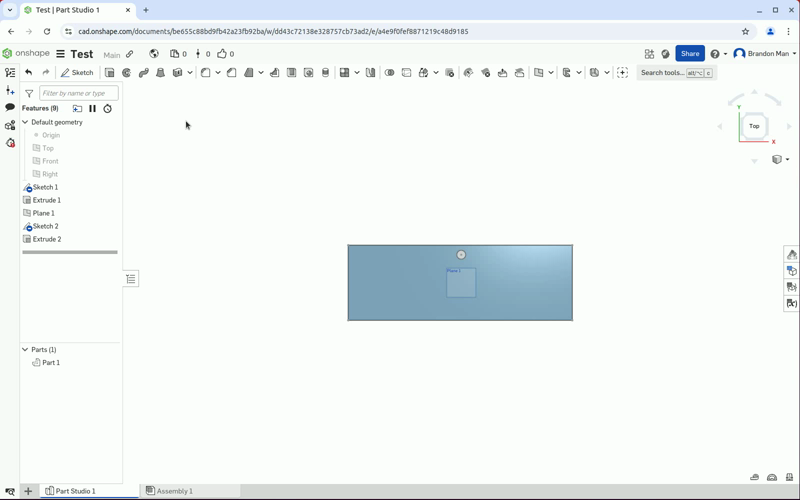
key(up, 3)
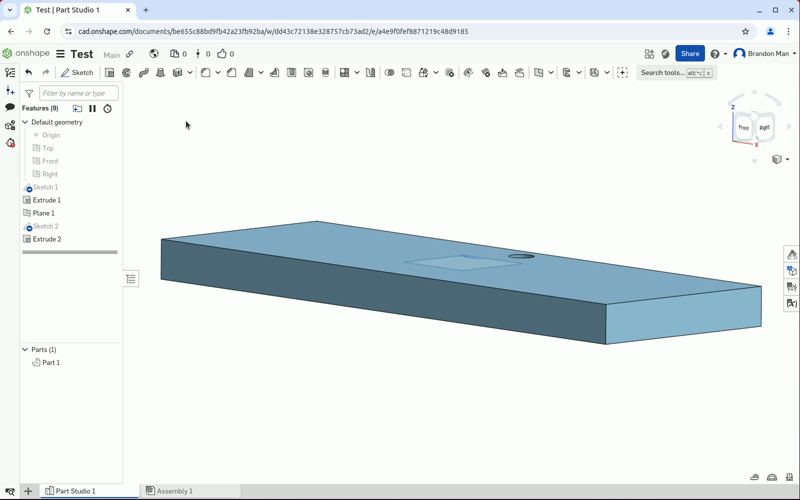
key(left, 3)
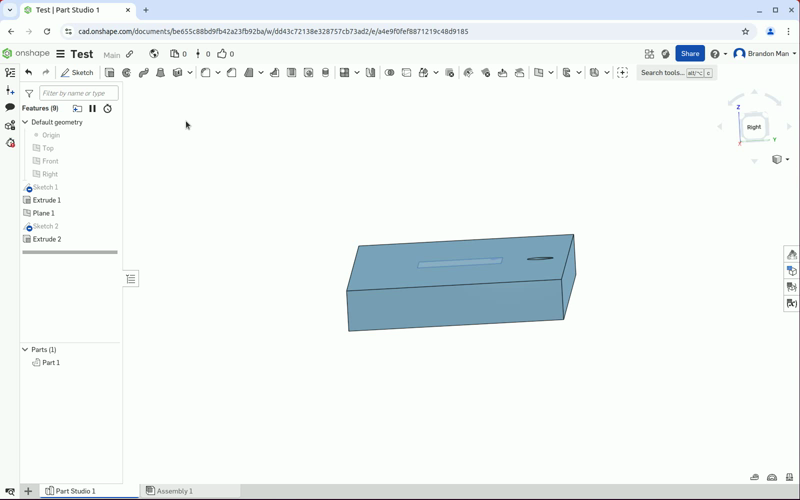
key(right, 3)
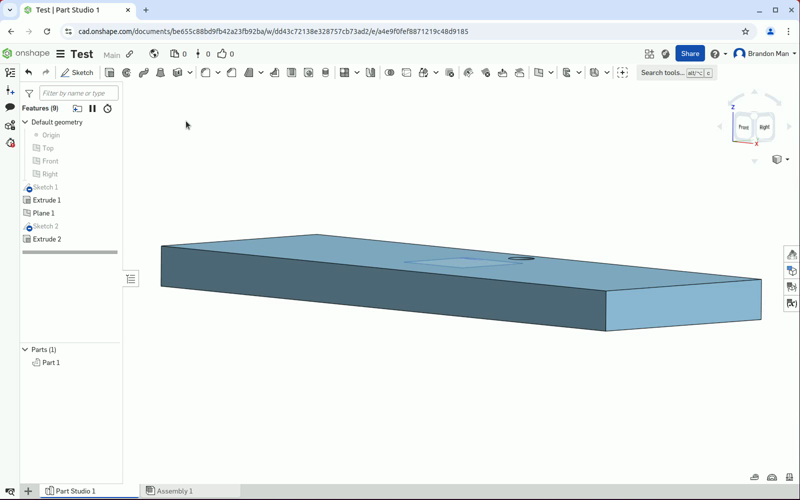
key(down, 3)
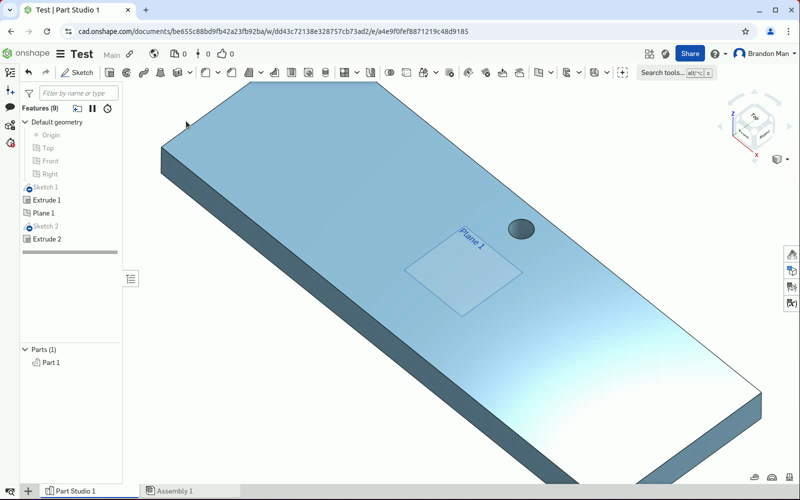
mouse_move(73, 189)
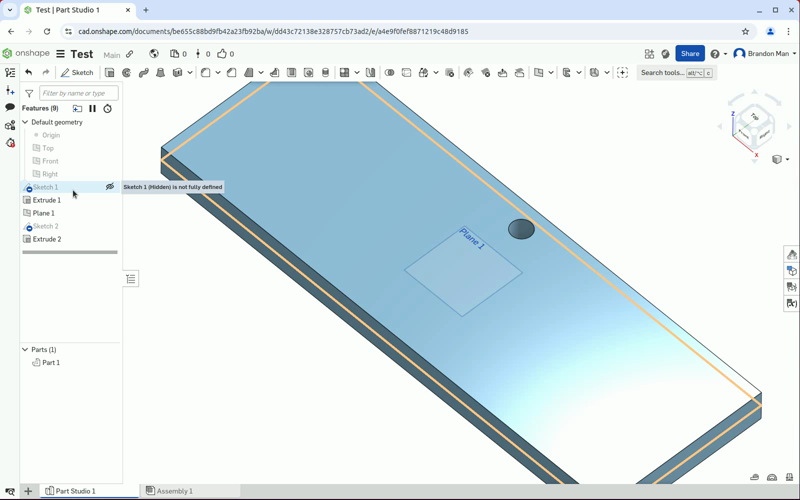
click(73, 189)